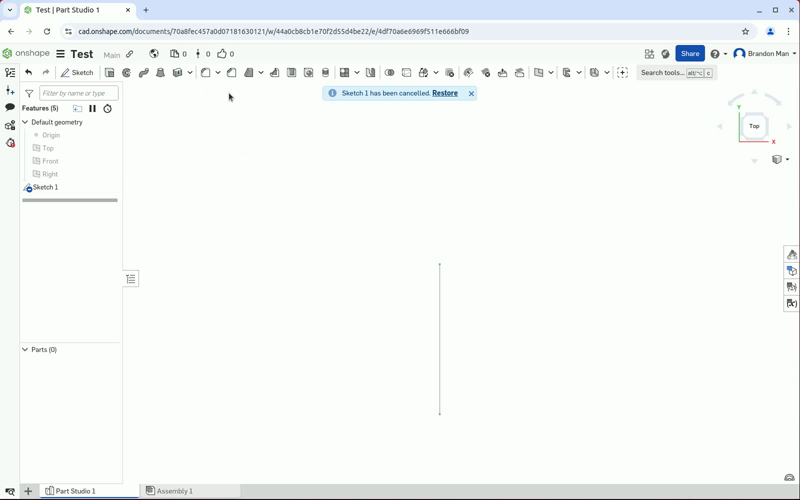
key(shift+h)
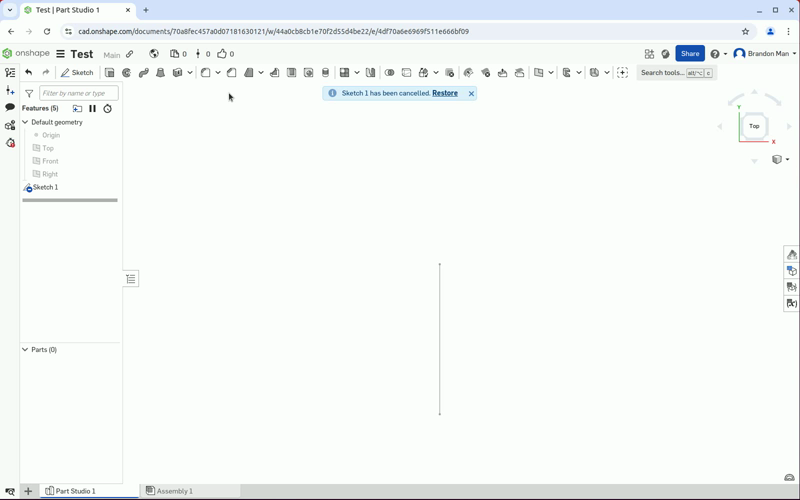
key(shift+s)
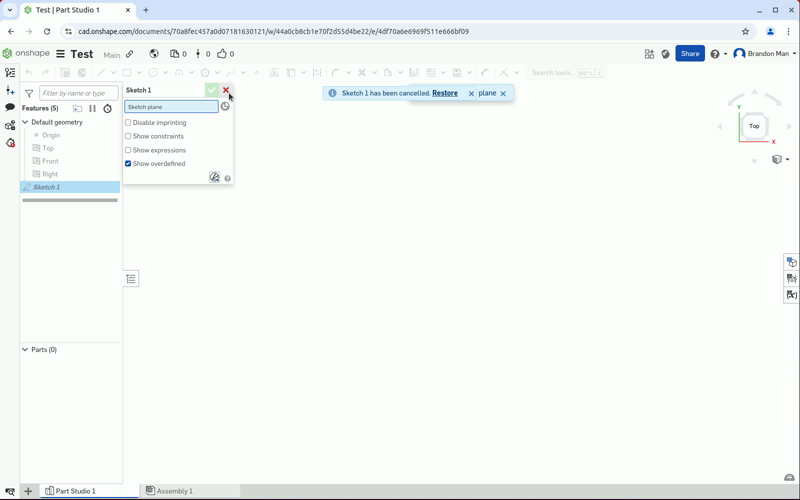
mouse_move(73, 150)
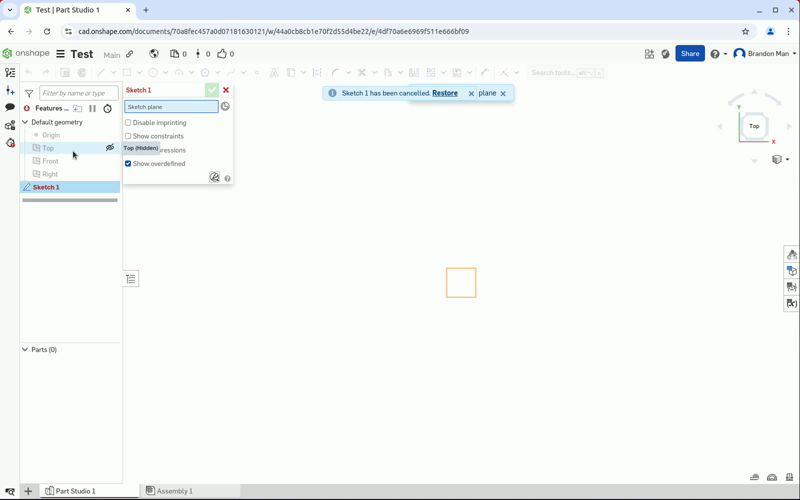
click(73, 150)
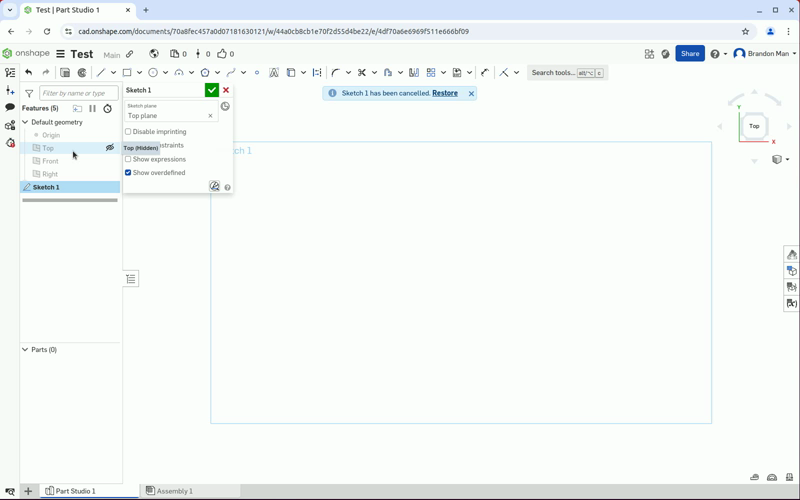
mouse_move(73, 352)
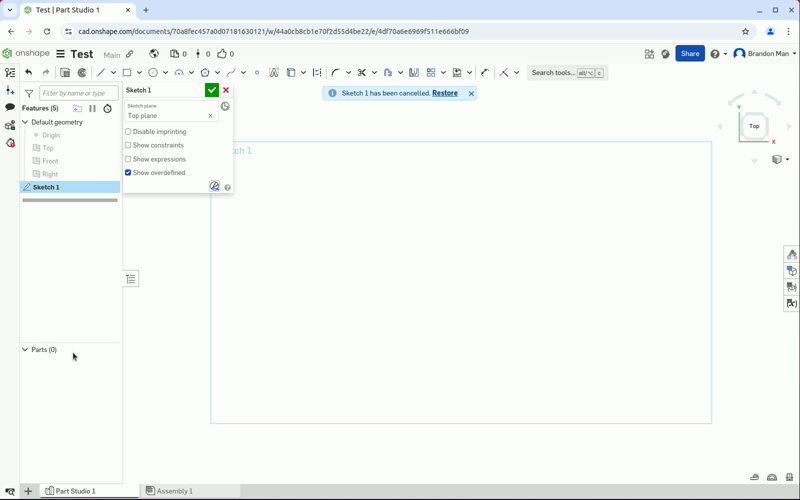
key(y)
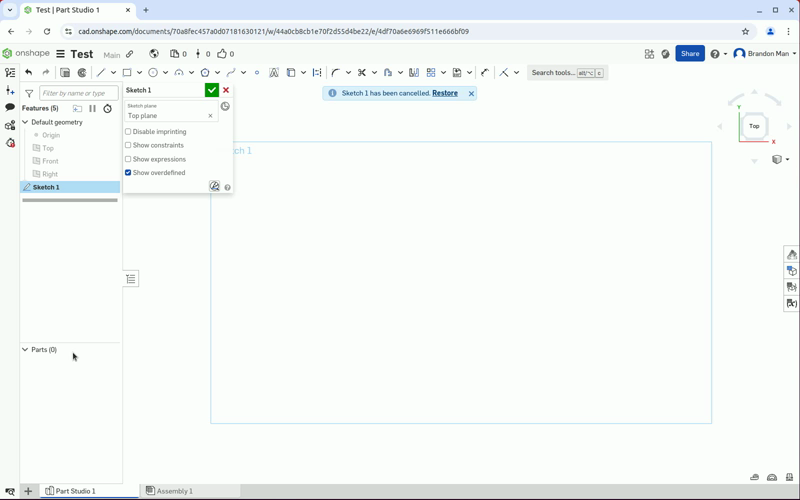
key(l)
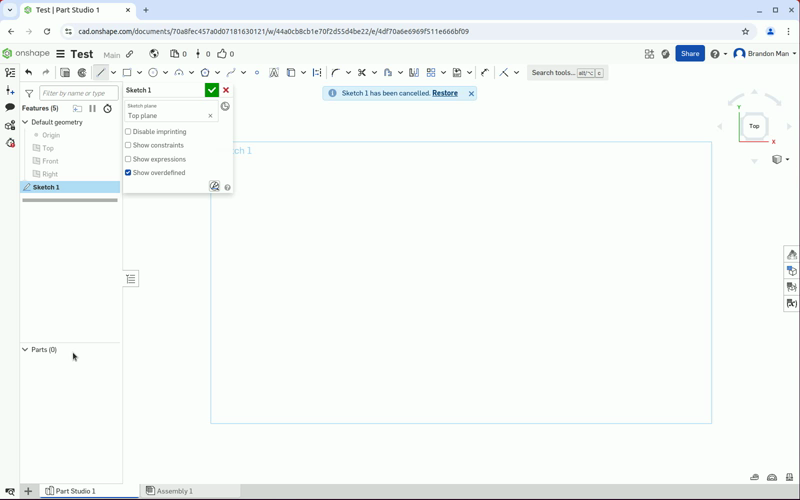
key_down(shift)
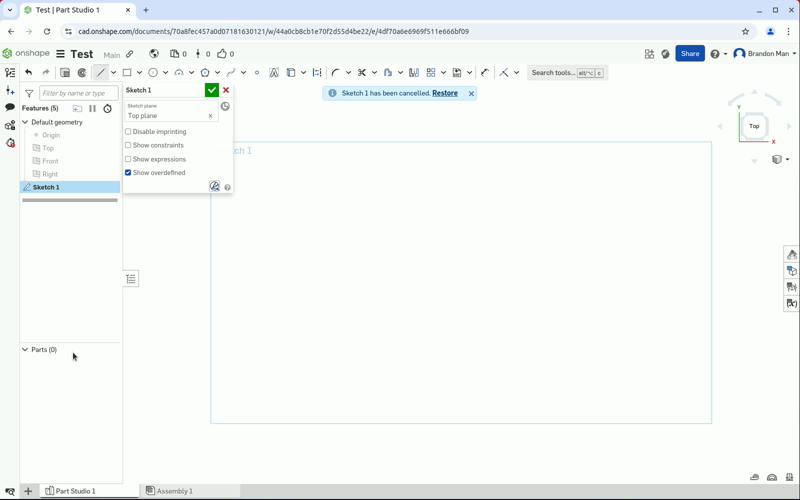
mouse_move(348, 282)
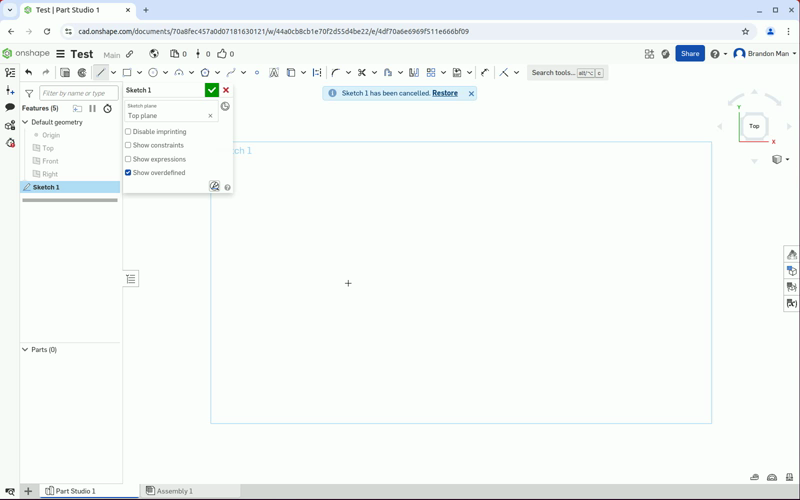
click(348, 282)
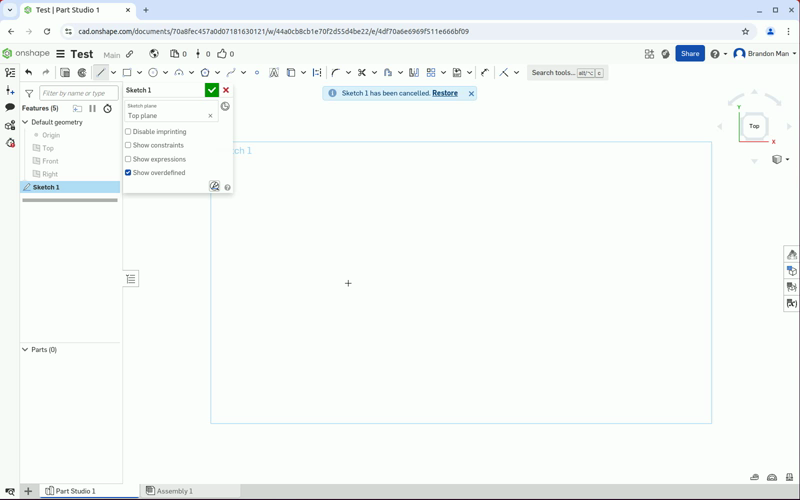
key_up(shift)
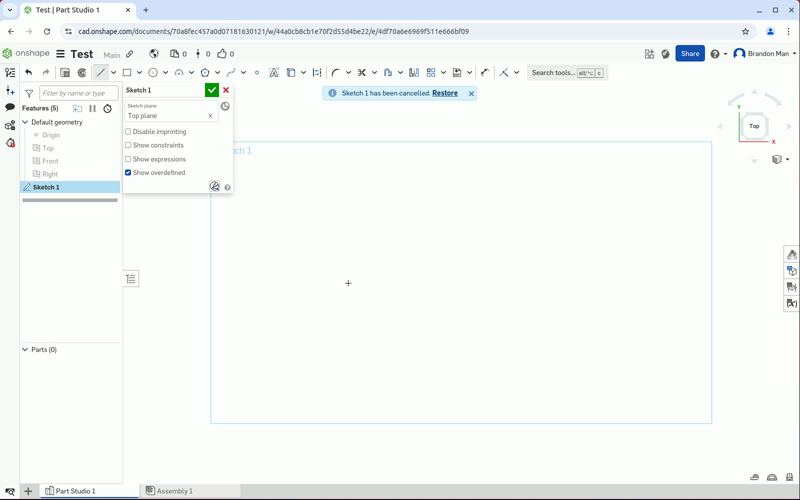
key_down(shift)
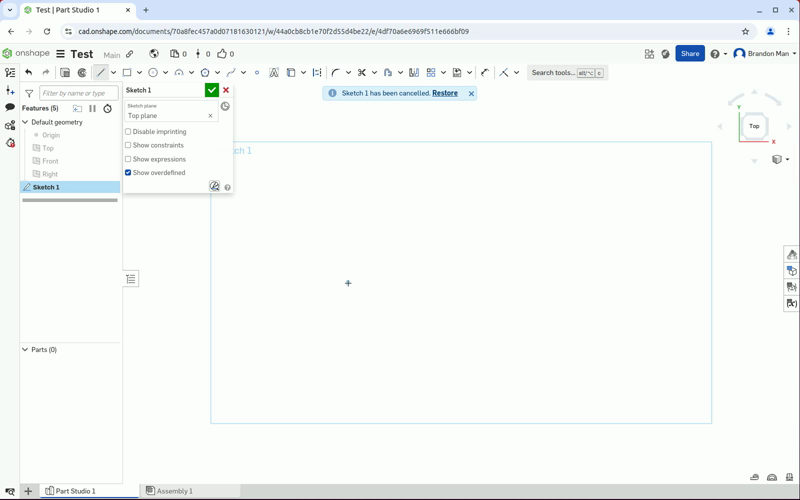
mouse_move(404, 379)
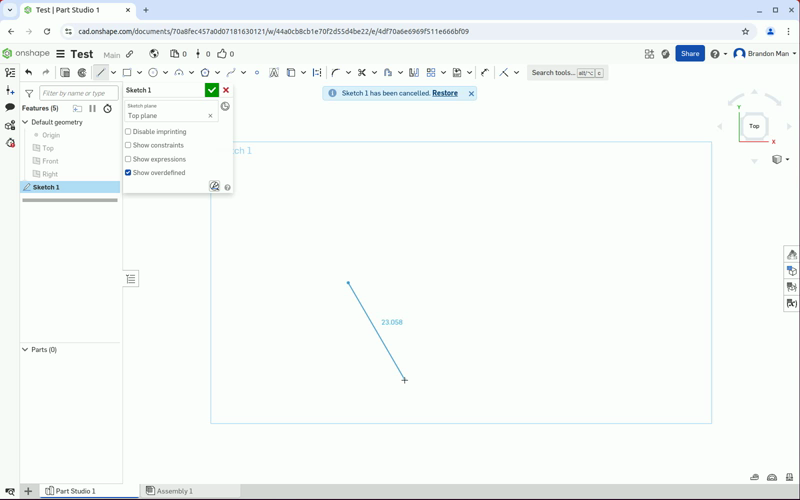
click(404, 379)
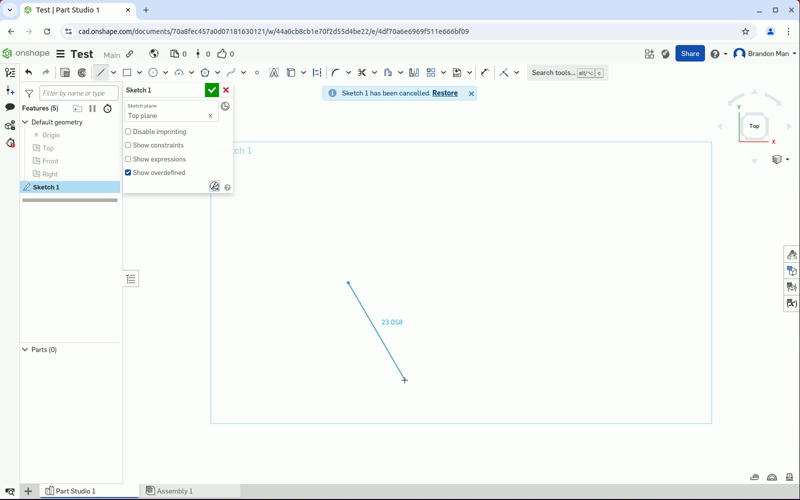
key_up(shift)
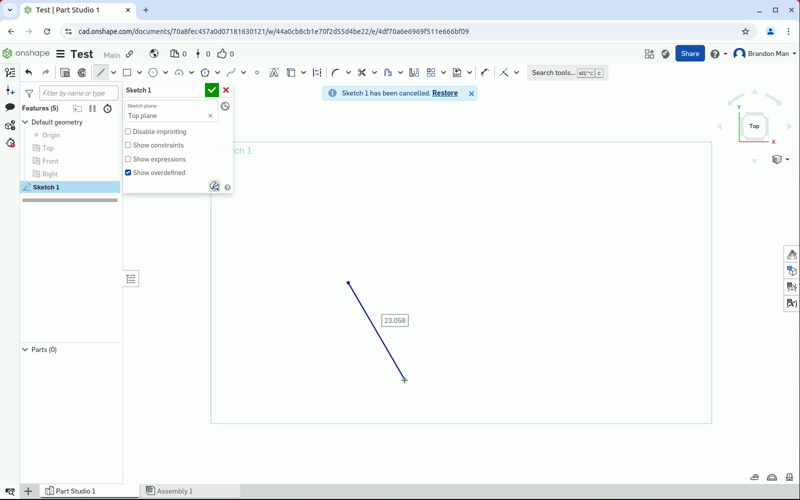
key_down(shift)
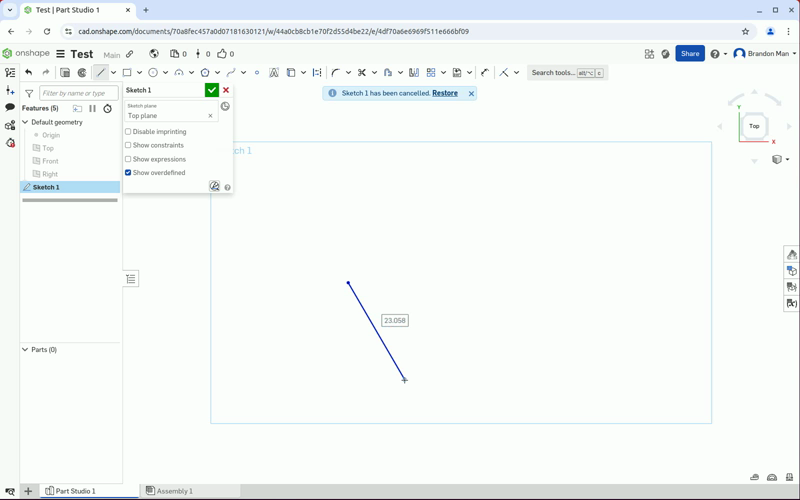
mouse_move(515, 379)
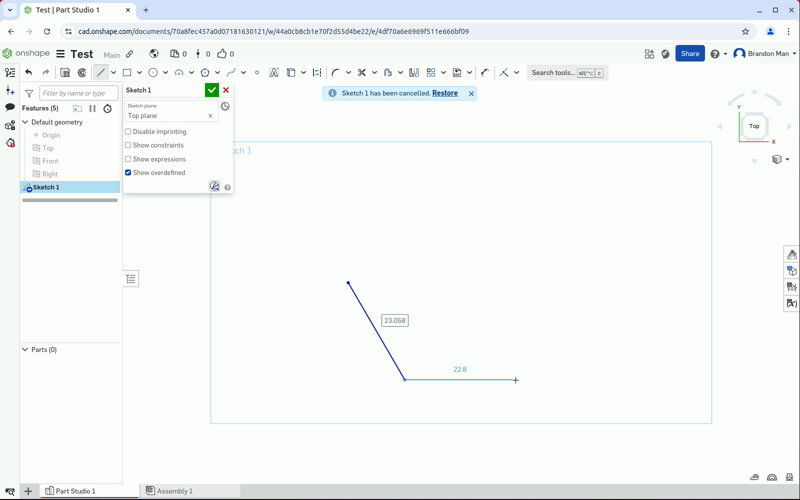
click(515, 379)
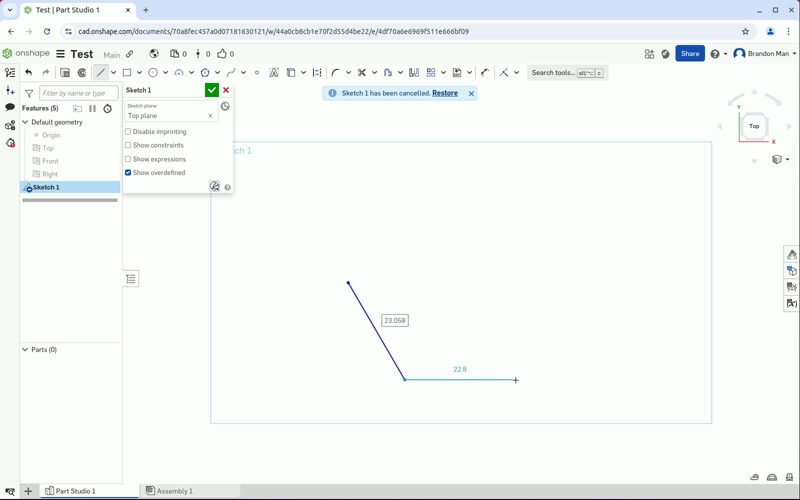
key_up(shift)
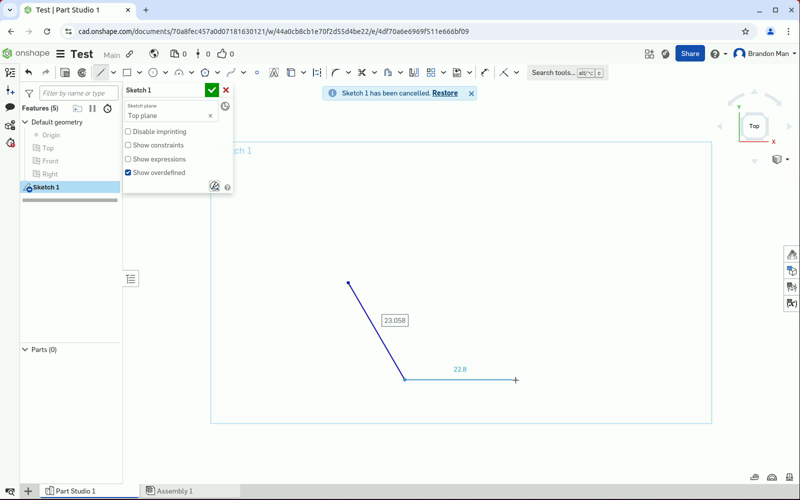
key_down(shift)
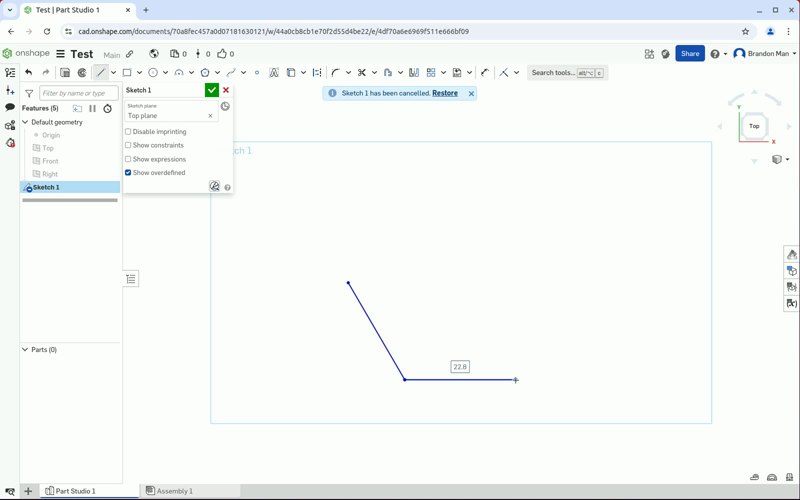
mouse_move(572, 282)
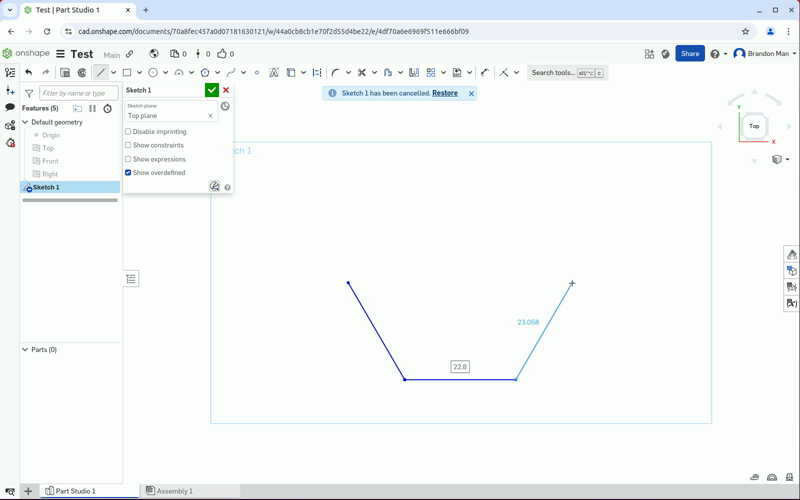
click(572, 282)
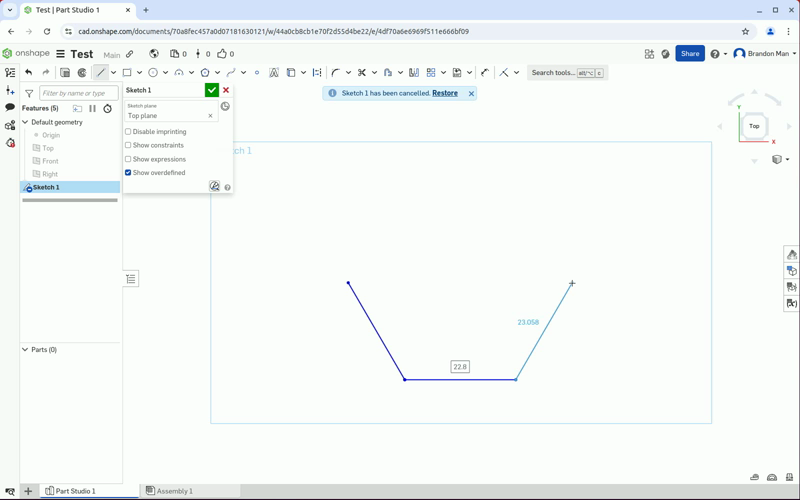
key_up(shift)
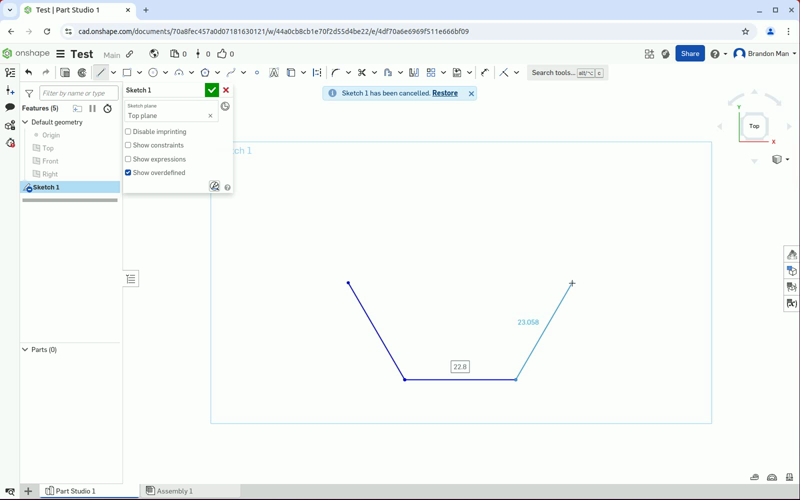
key_down(shift)
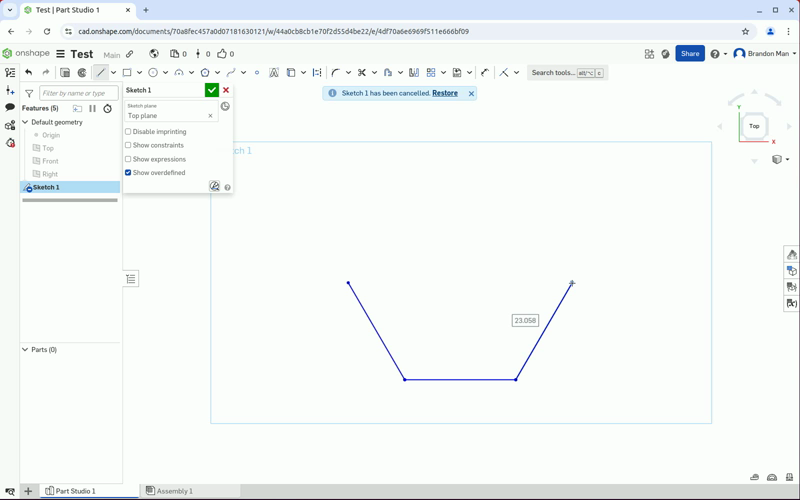
mouse_move(515, 186)
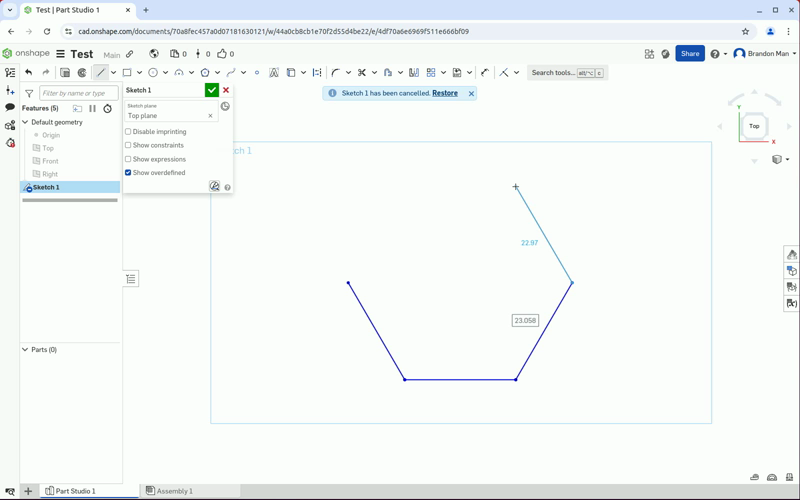
click(515, 186)
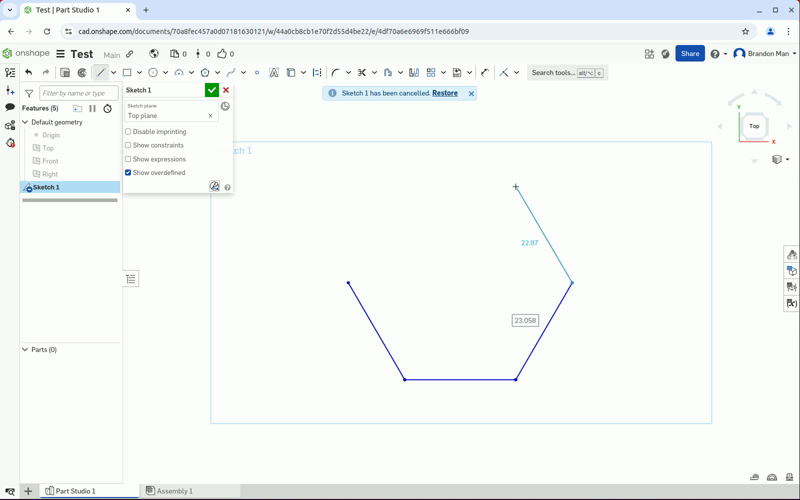
key_up(shift)
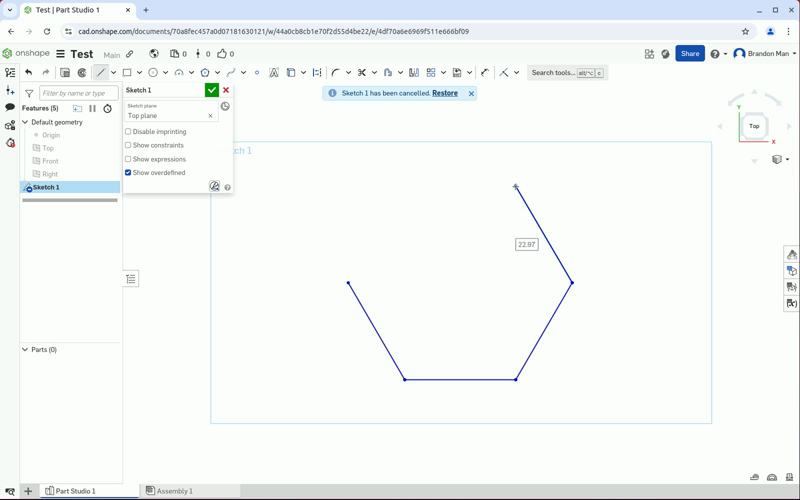
key_down(shift)
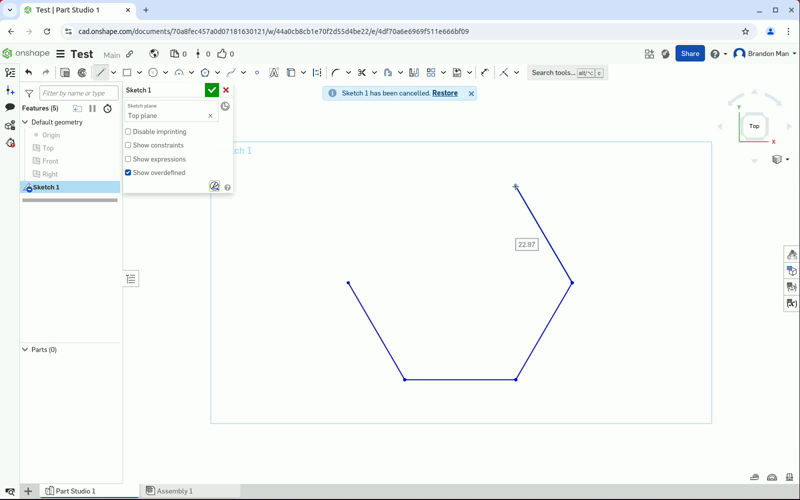
mouse_move(404, 186)
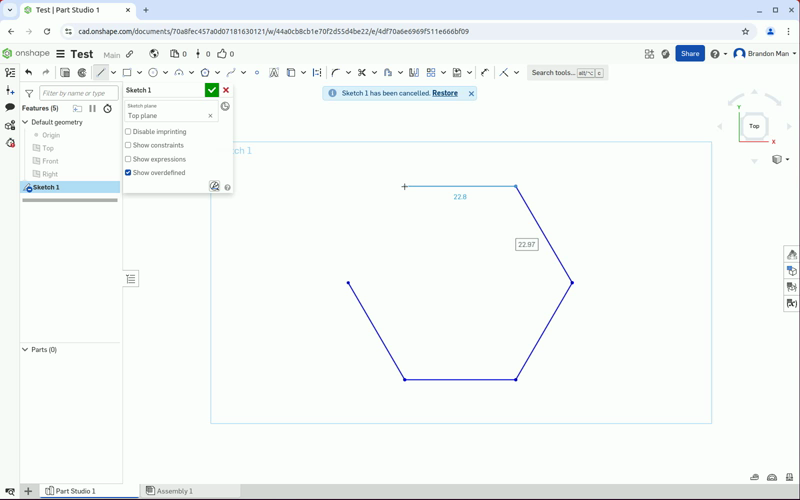
click(404, 186)
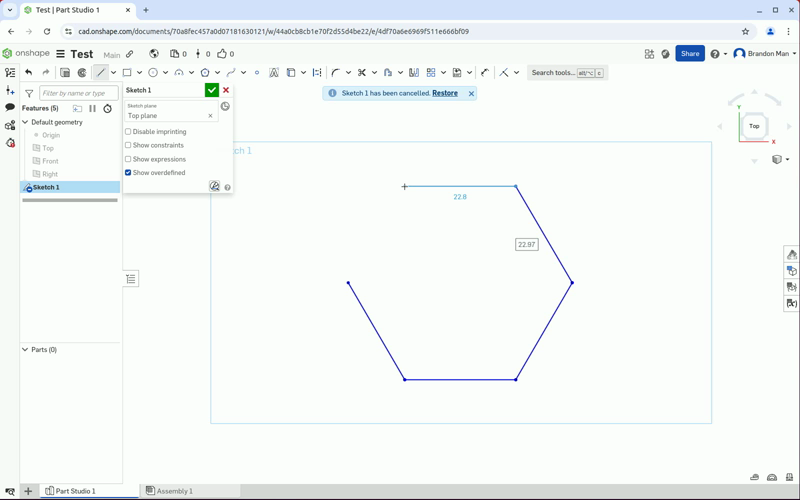
key_up(shift)
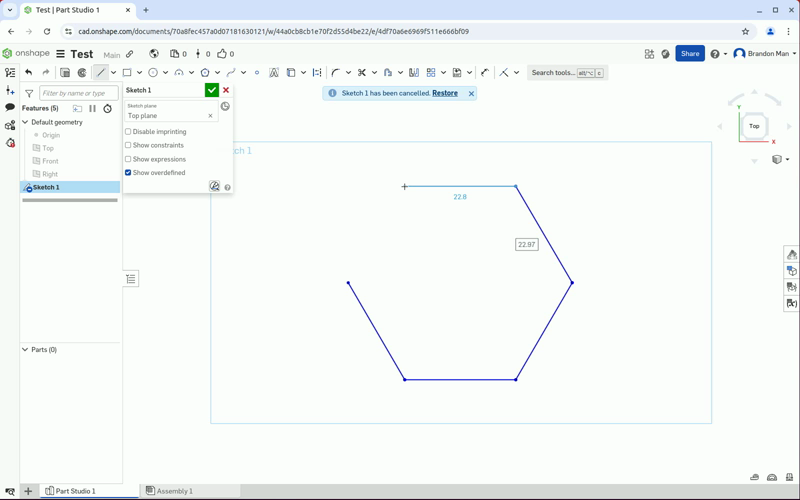
key_down(shift)
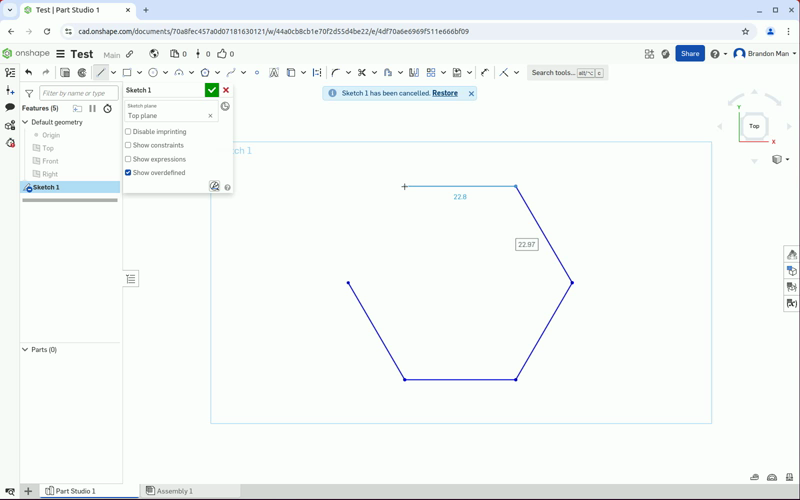
mouse_move(348, 282)
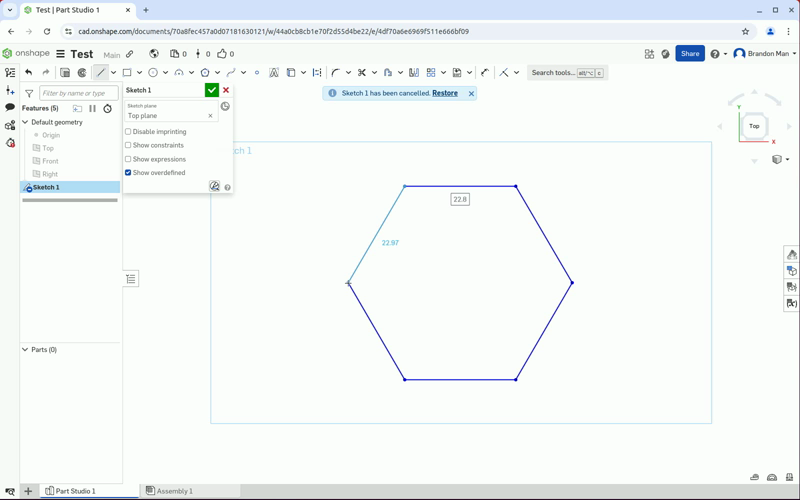
key_up(shift)
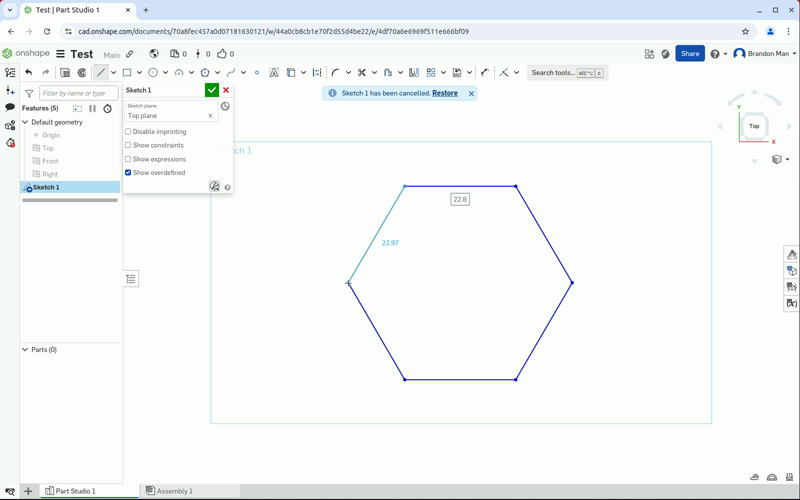
click(348, 282)
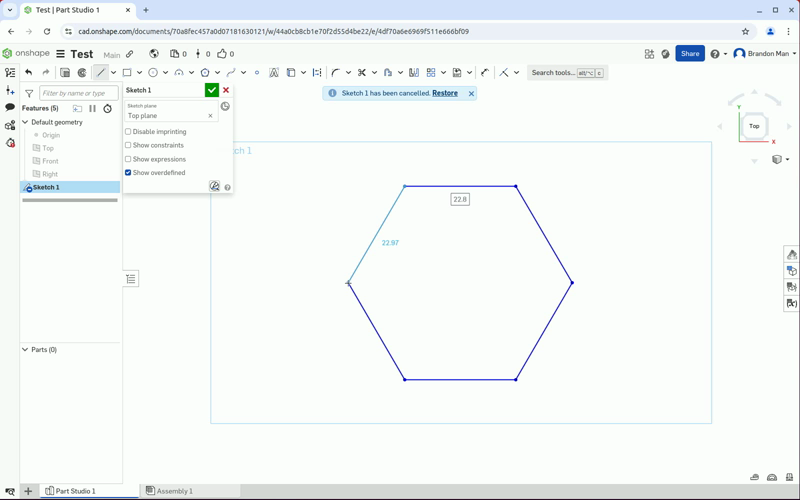
key(esc)
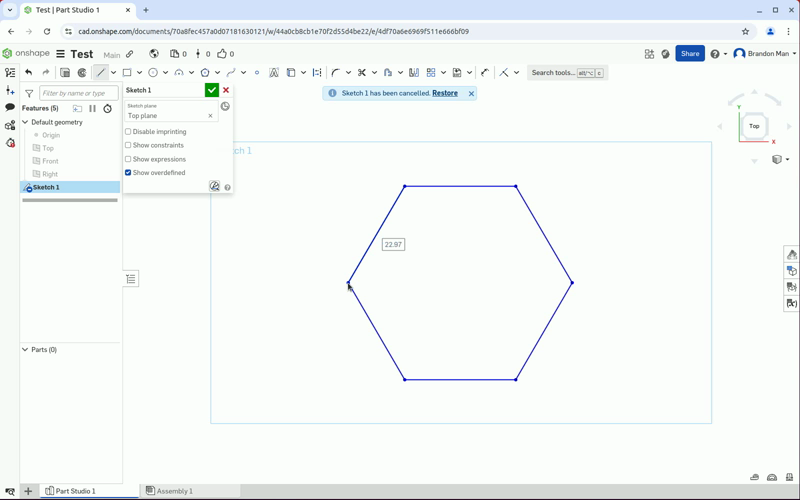
mouse_move(505, 302)
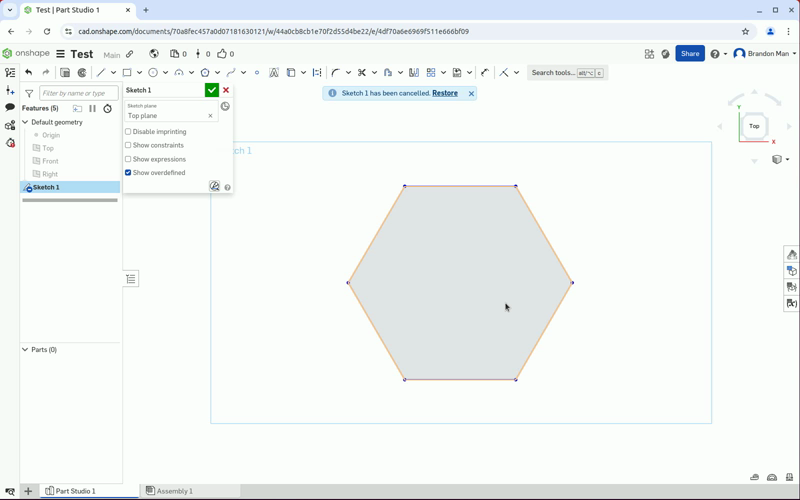
click(505, 302)
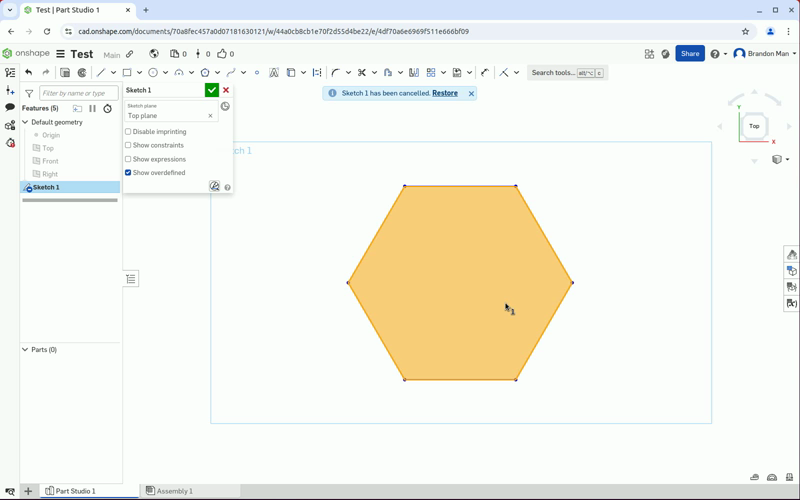
mouse_move(73, 352)
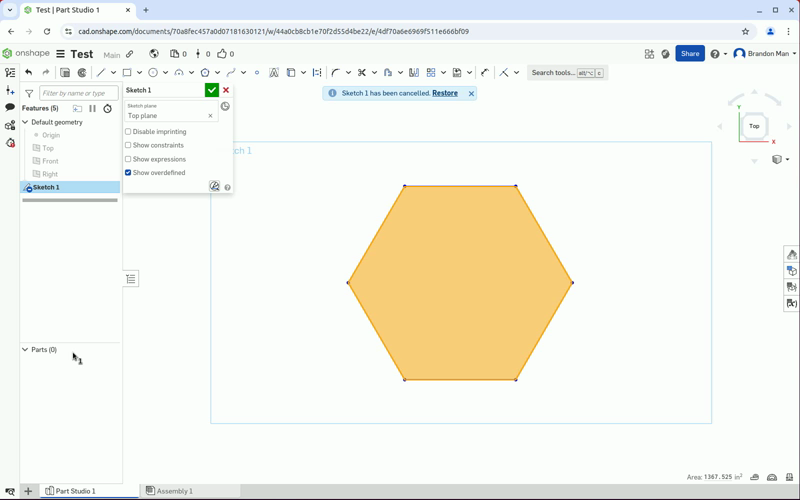
key(shift+y)
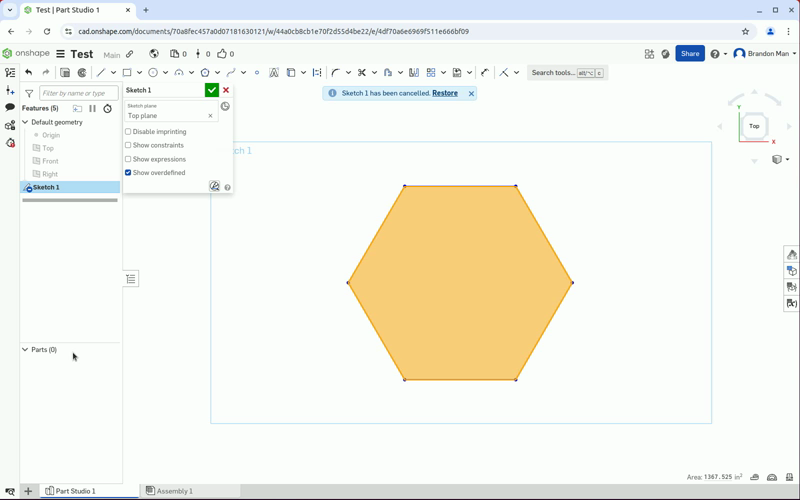
key(shift+e)
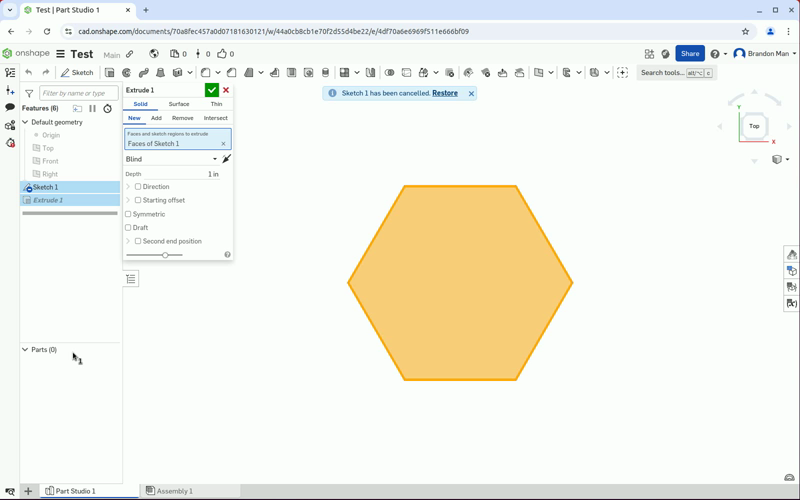
mouse_move(143, 106)
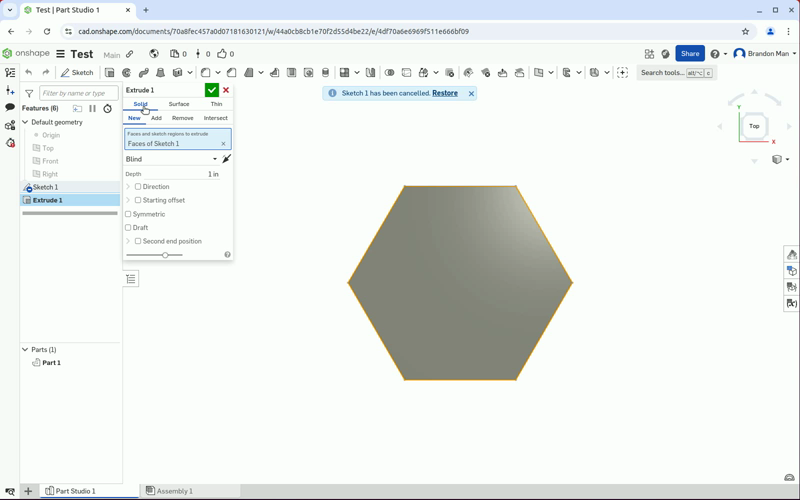
click(143, 106)
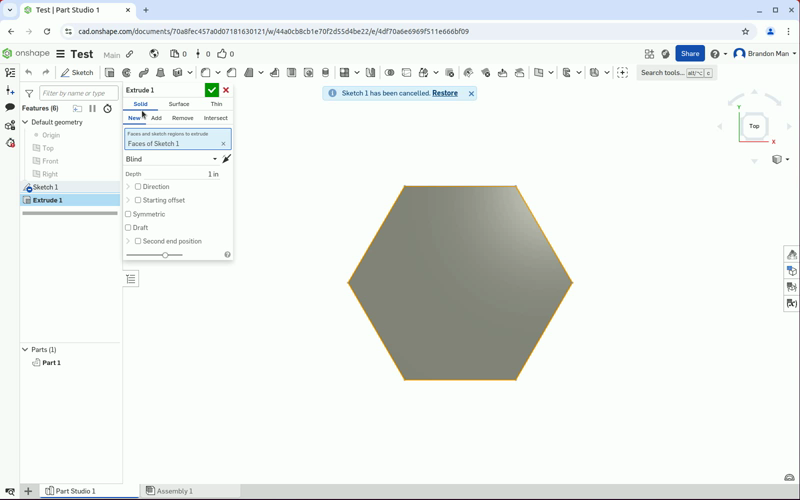
mouse_move(137, 120)
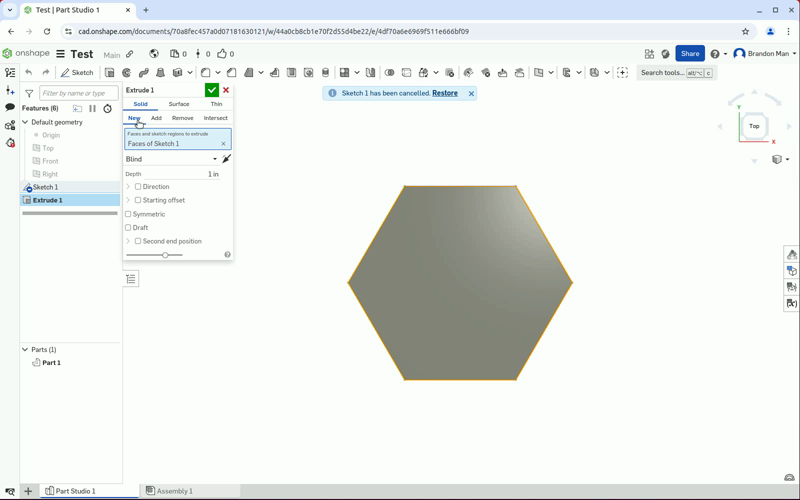
click(137, 120)
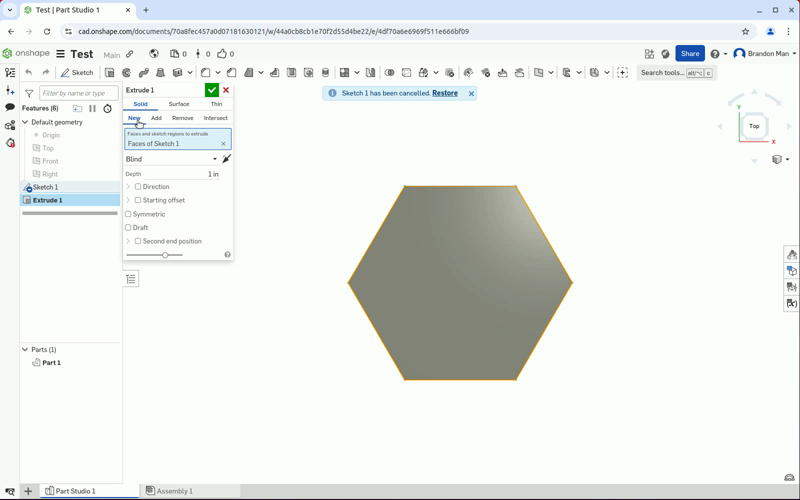
key(tab, 4)
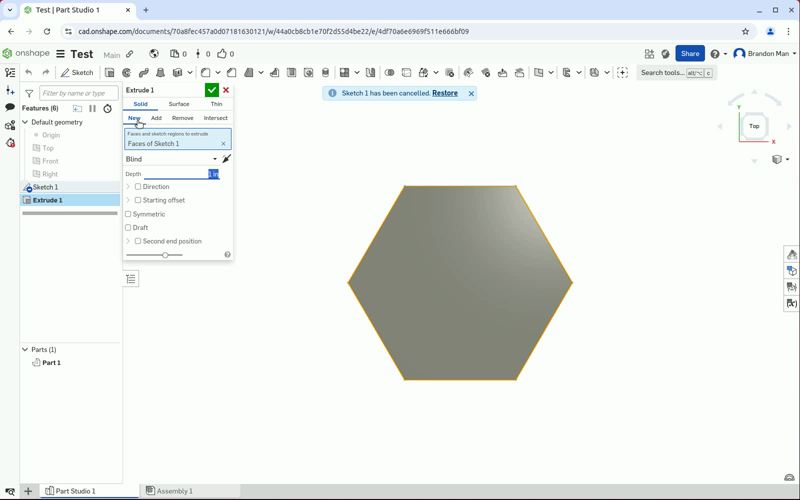
text(3.129)
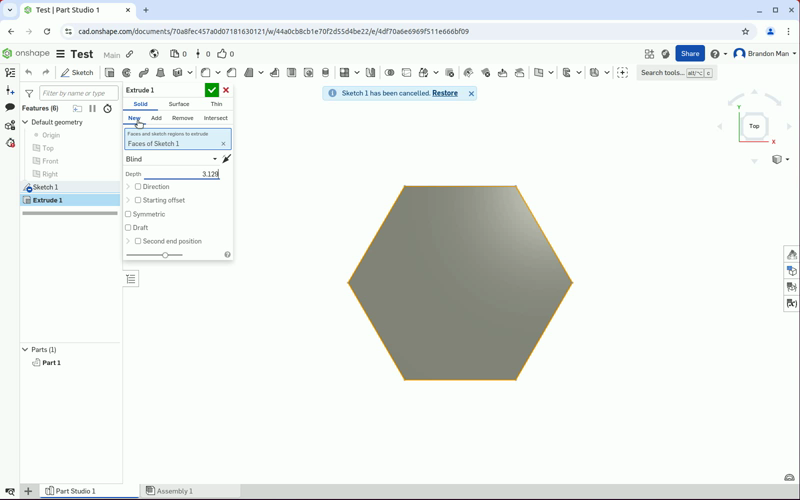
key(enter)
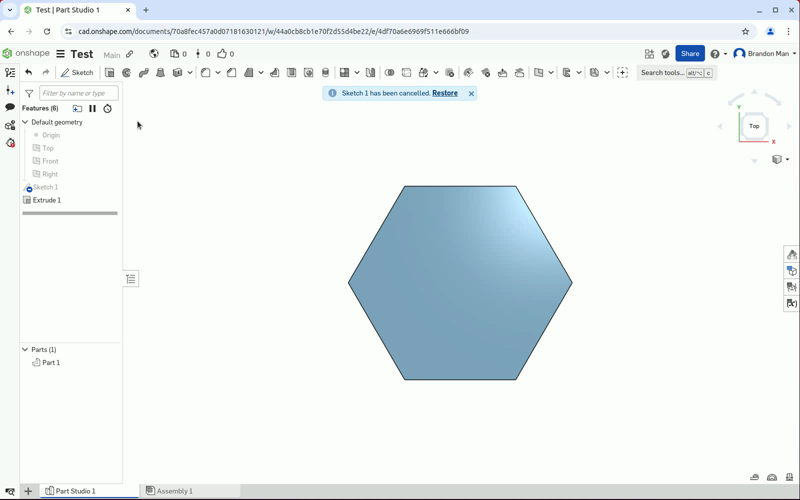
key(shift+h)
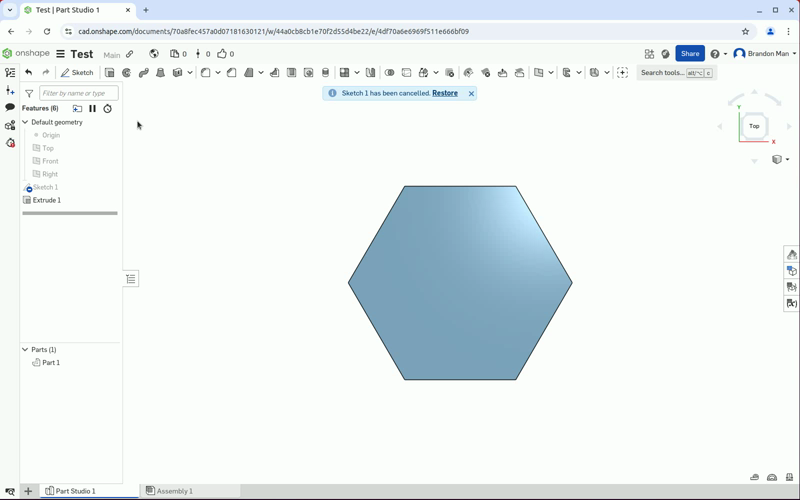
key(shift+h)
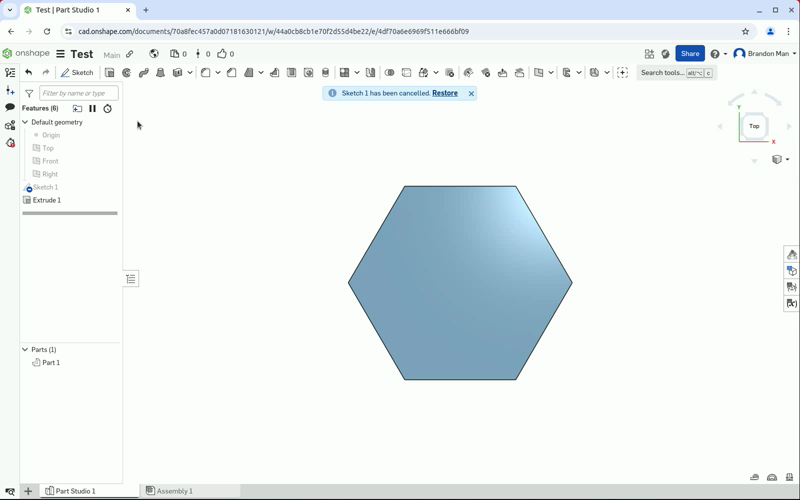
mouse_move(73, 189)
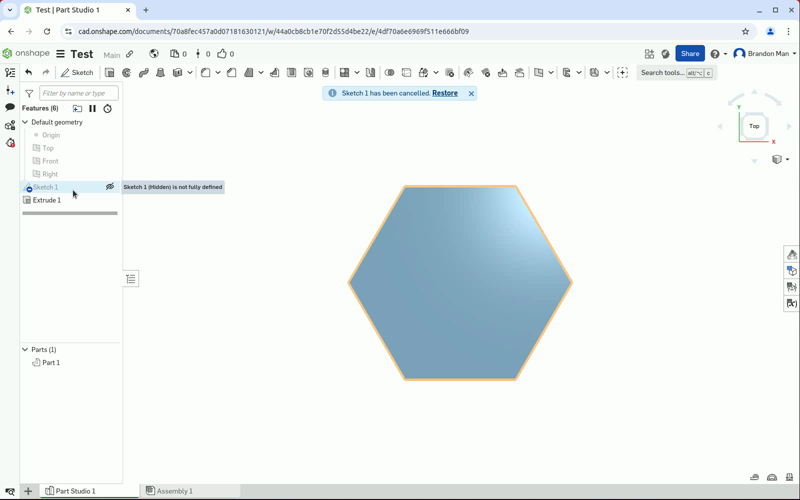
click(73, 189)
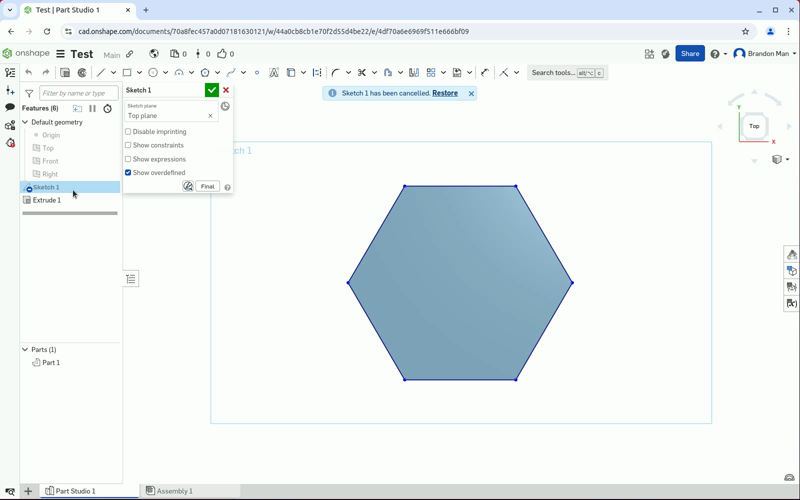
mouse_move(229, 92)
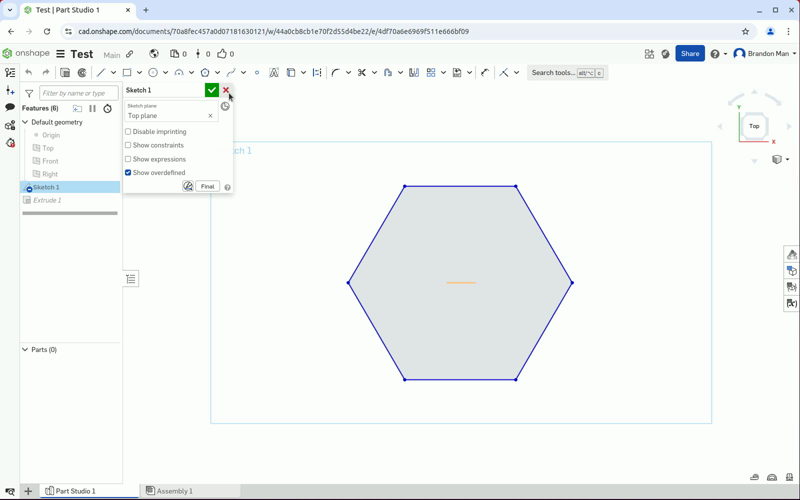
click(229, 92)
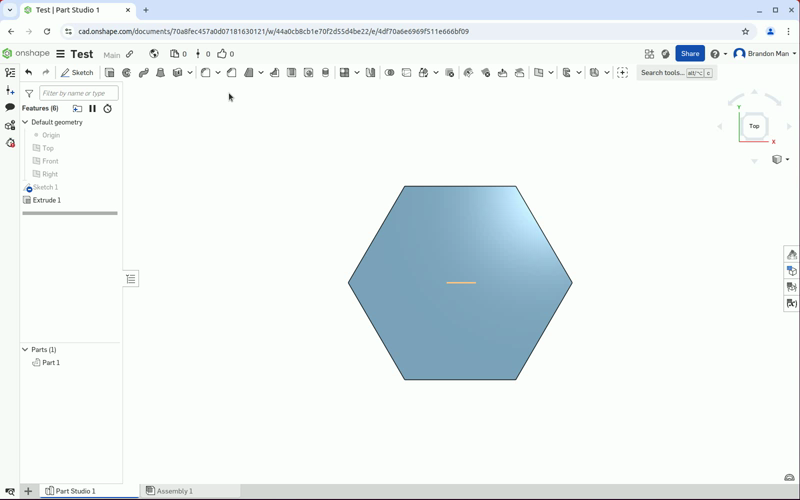
mouse_move(541, 75)
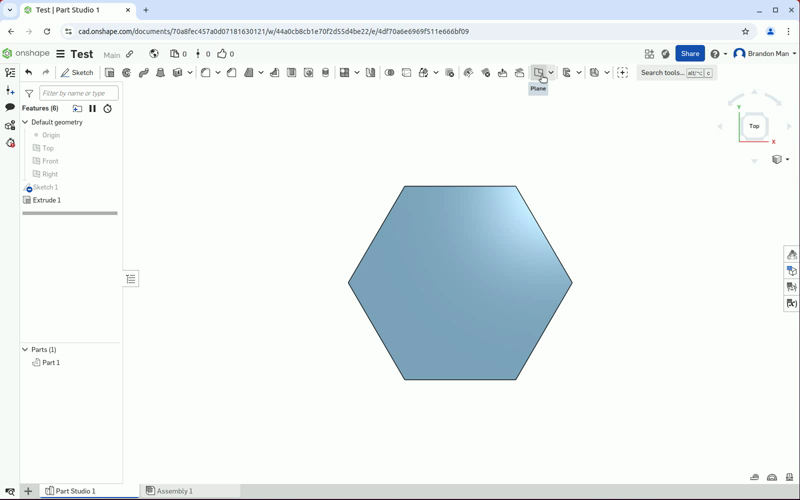
click(541, 75)
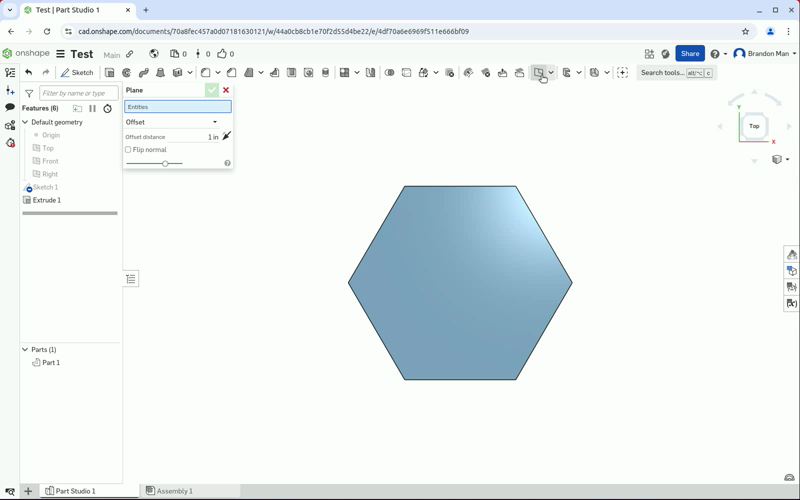
mouse_move(73, 150)
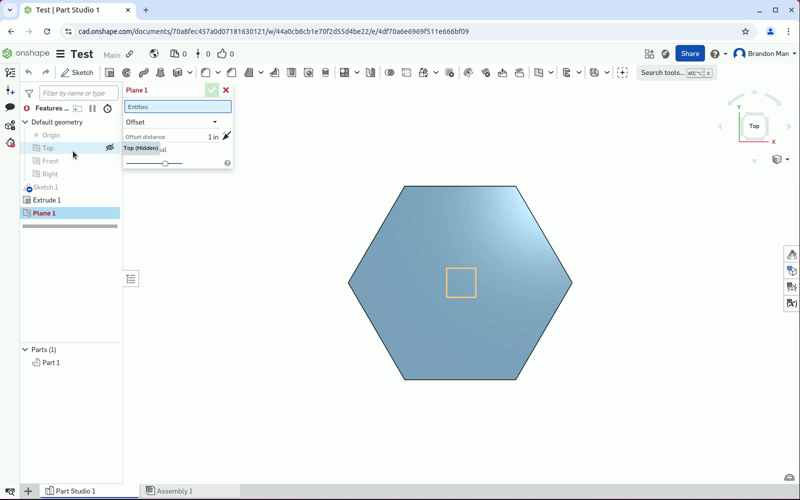
click(73, 150)
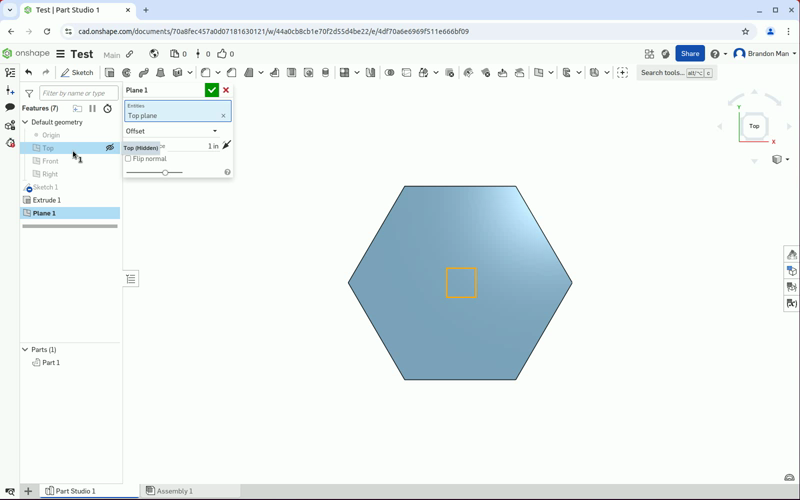
key(tab, 2)
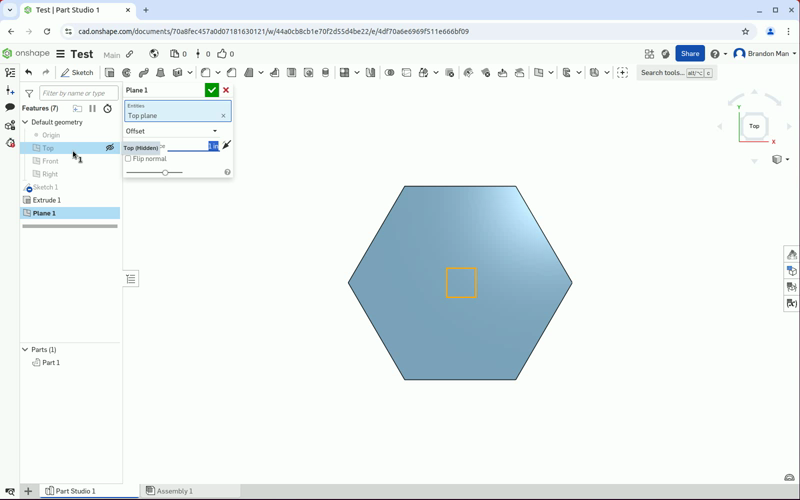
text(3.143)
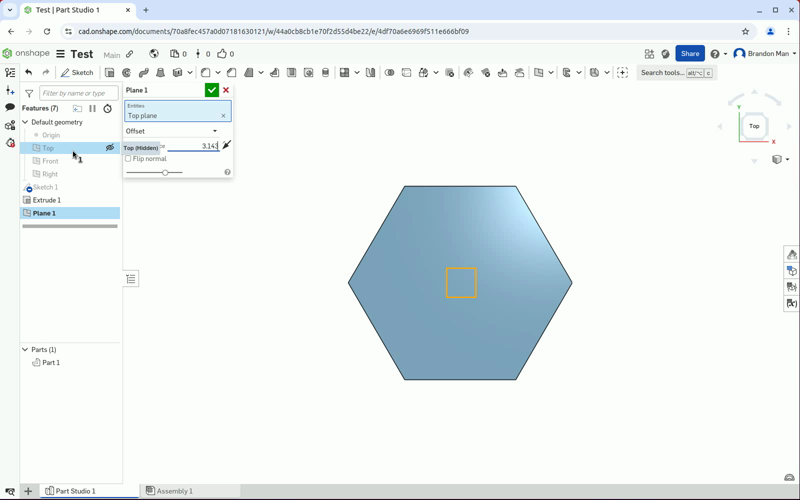
key(enter, 2)
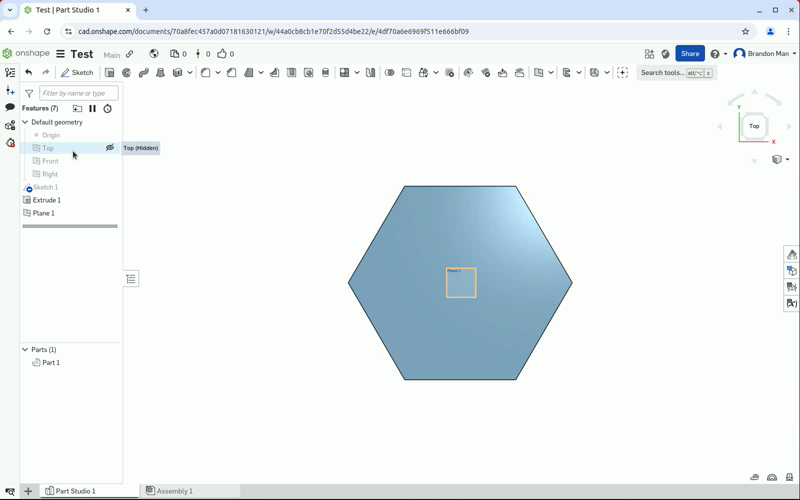
key(shift+s)
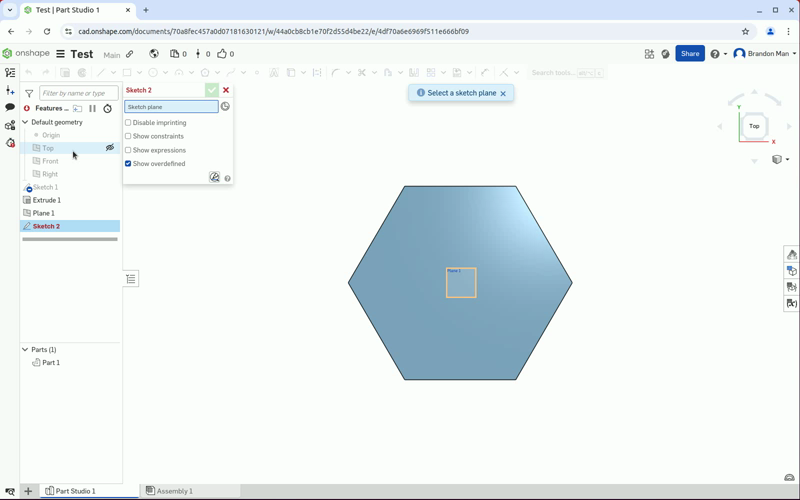
mouse_move(73, 215)
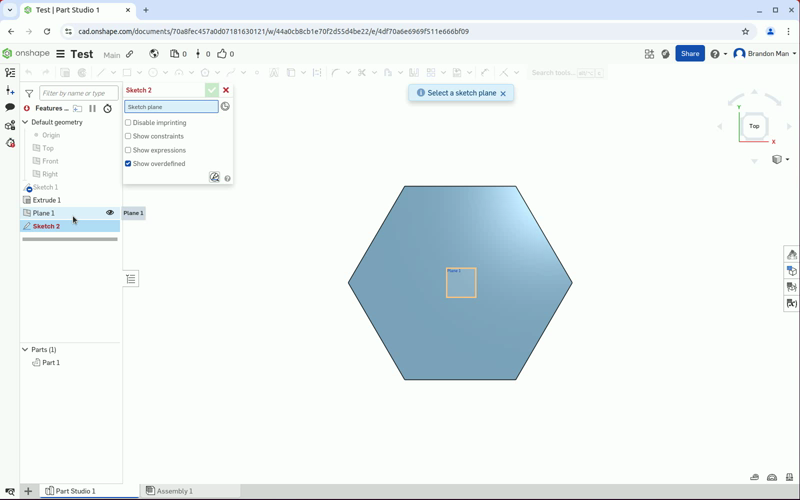
click(73, 215)
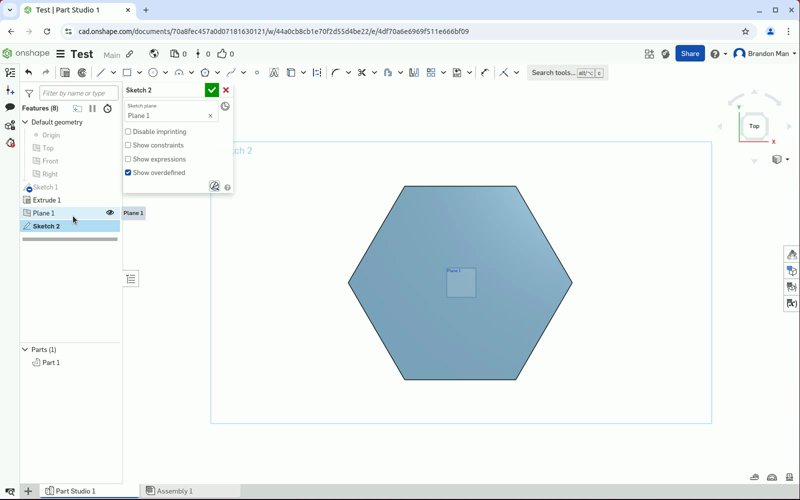
mouse_move(73, 352)
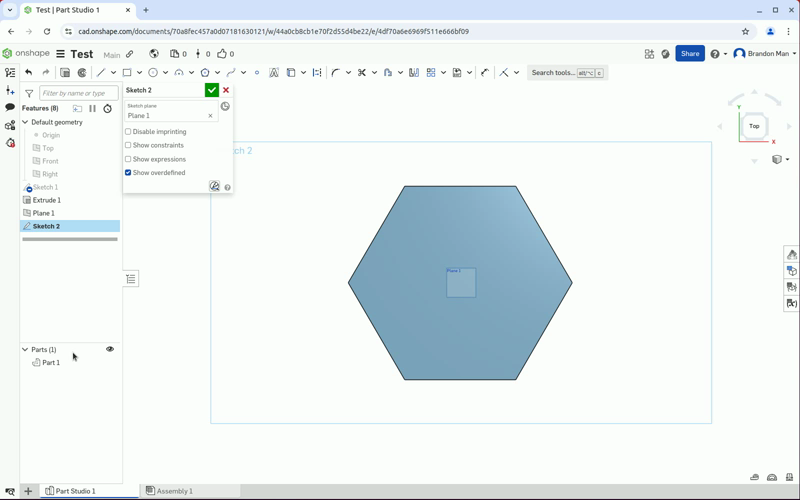
key(y)
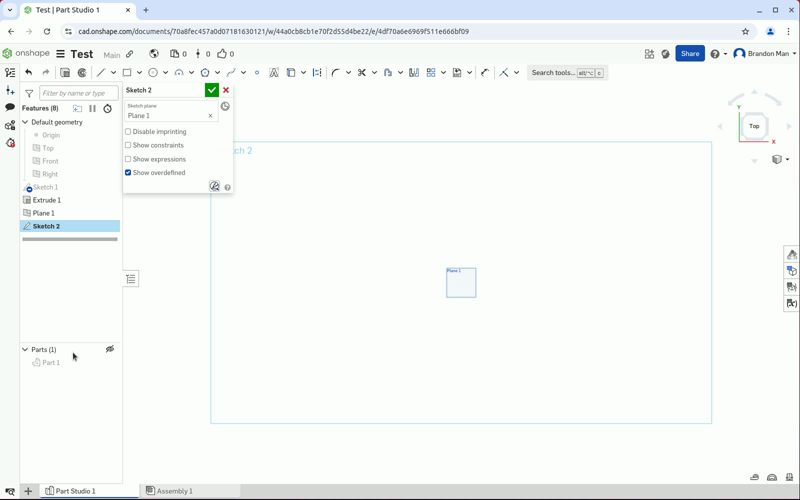
key(c)
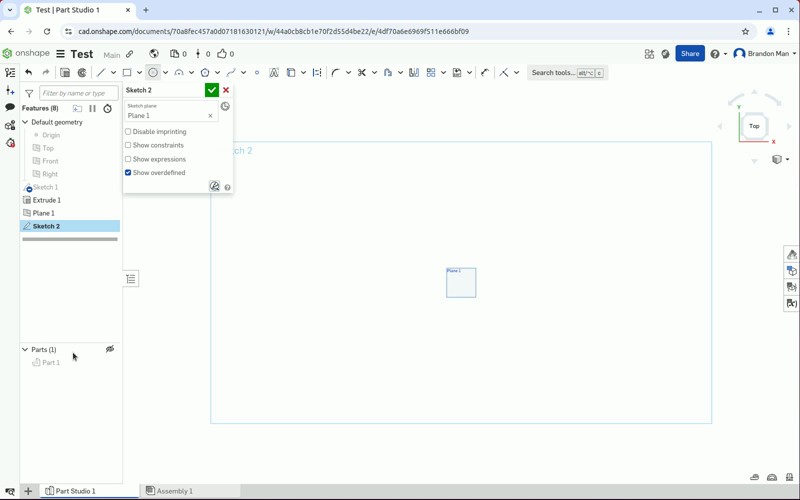
key_down(shift)
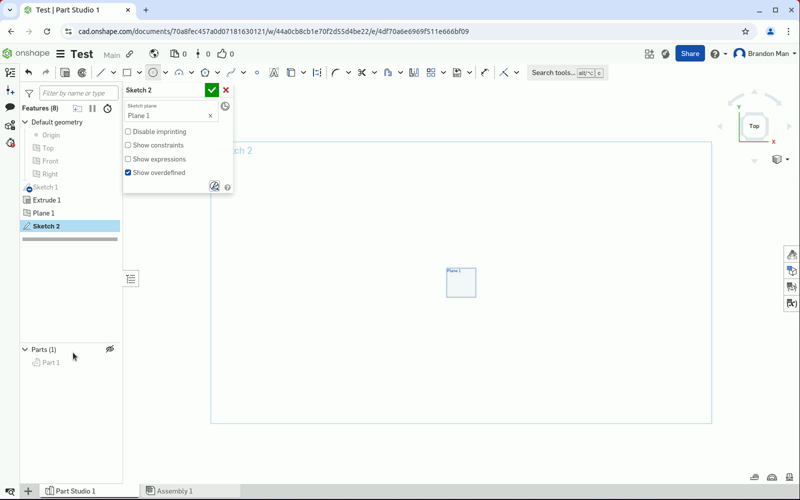
mouse_move(461, 282)
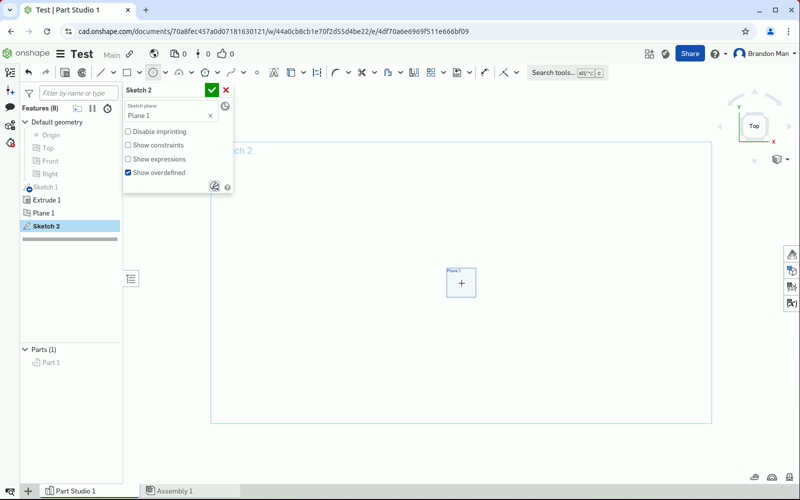
click(461, 282)
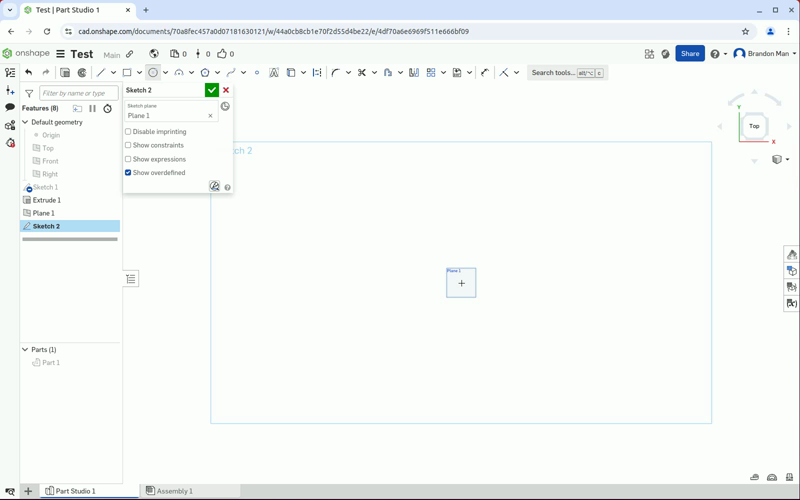
key_up(shift)
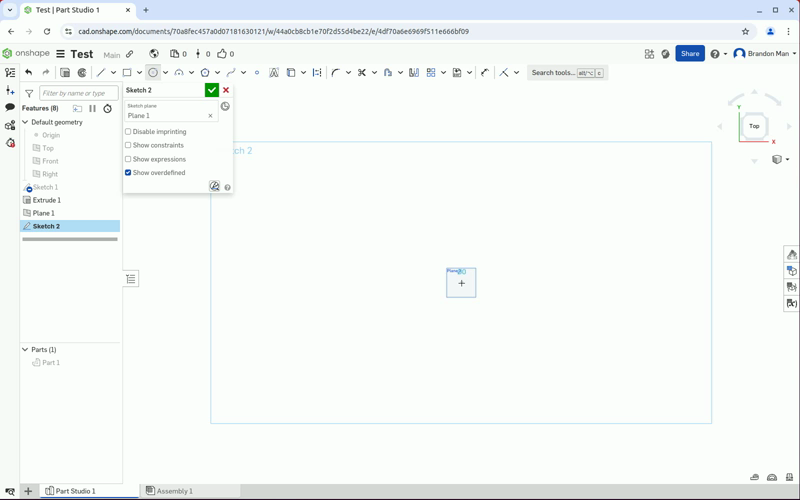
mouse_move(549, 282)
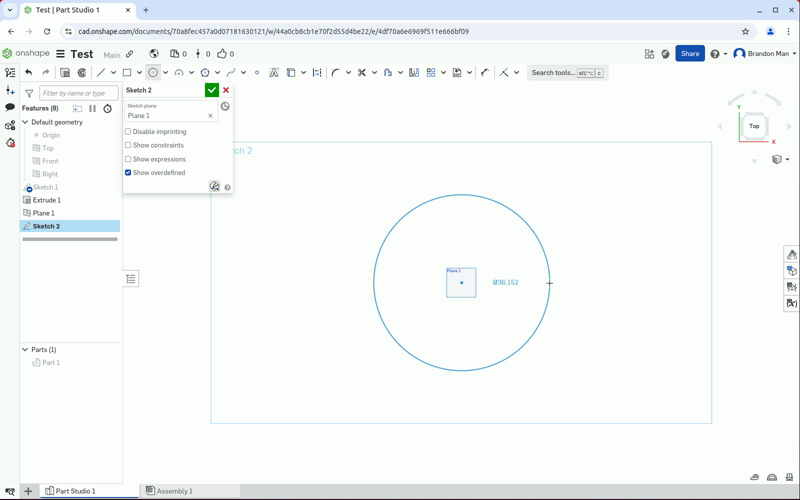
click(549, 282)
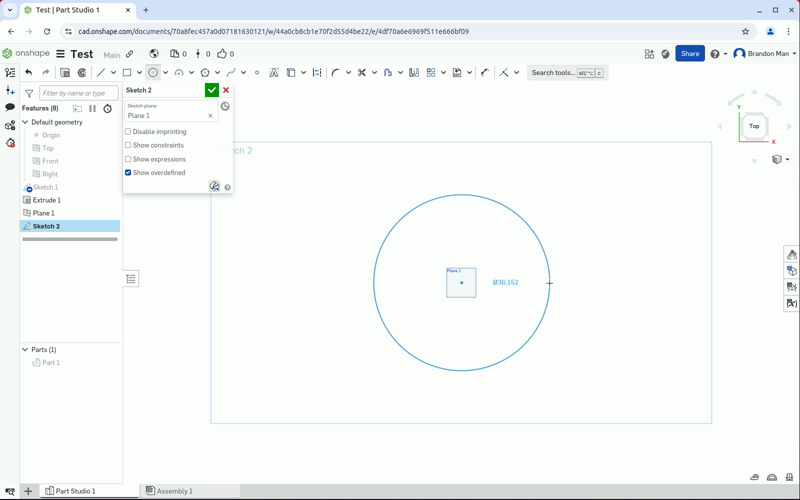
key(esc)
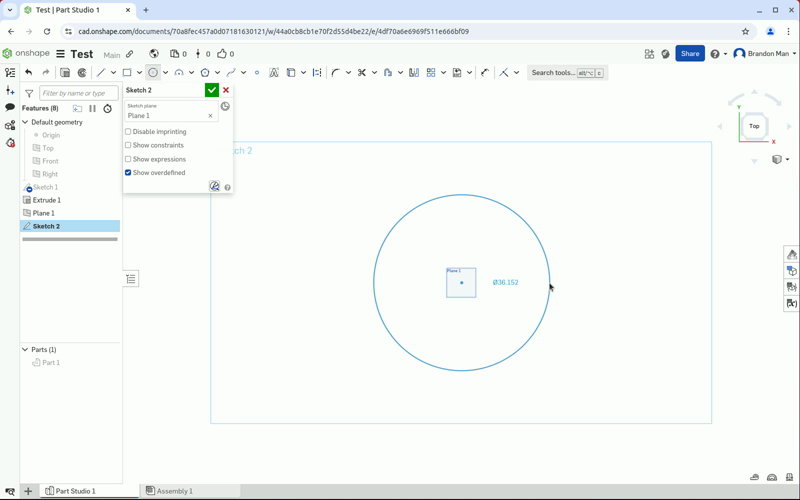
mouse_move(505, 330)
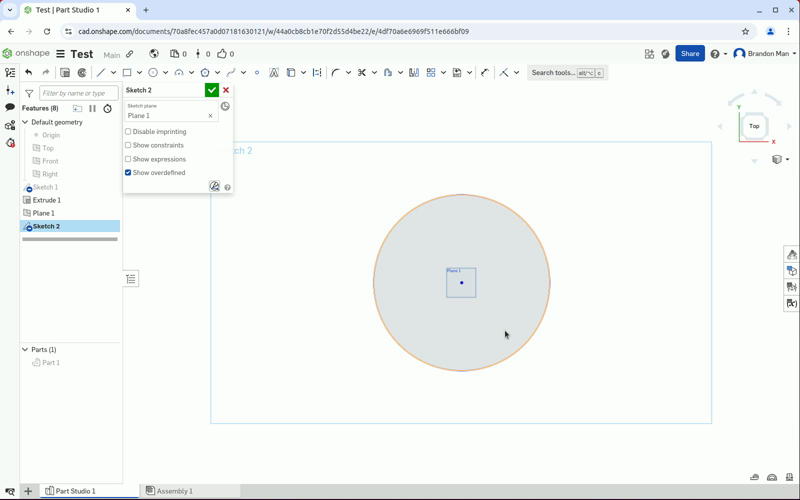
click(505, 330)
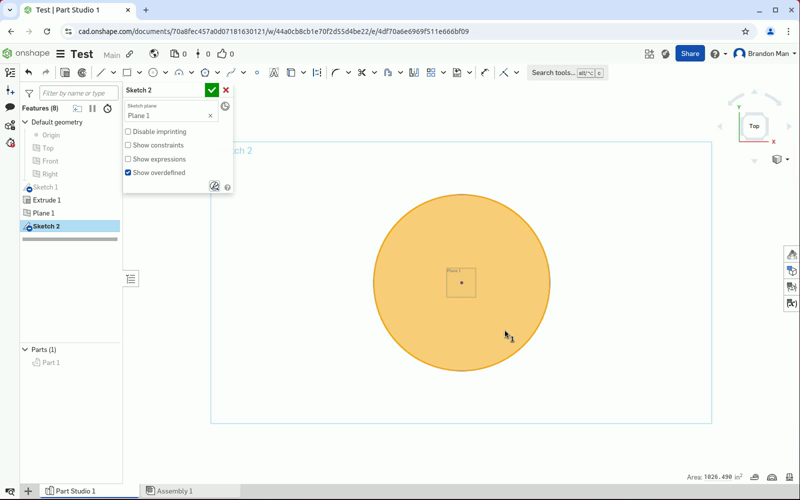
mouse_move(73, 352)
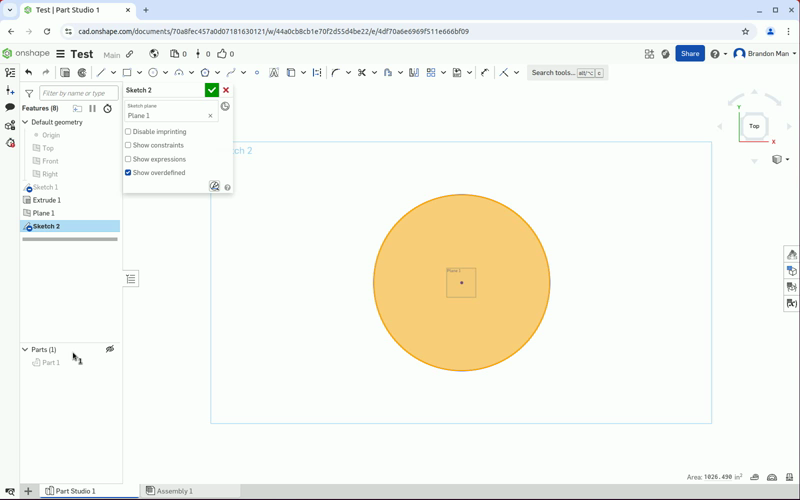
key(shift+y)
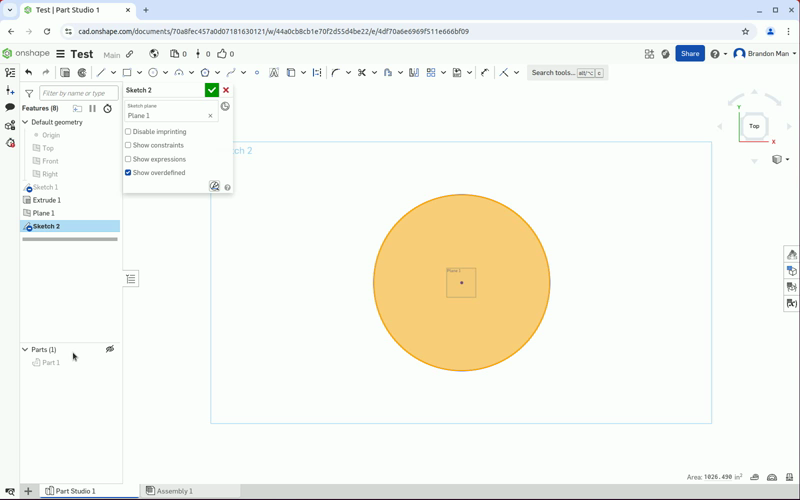
key(shift+e)
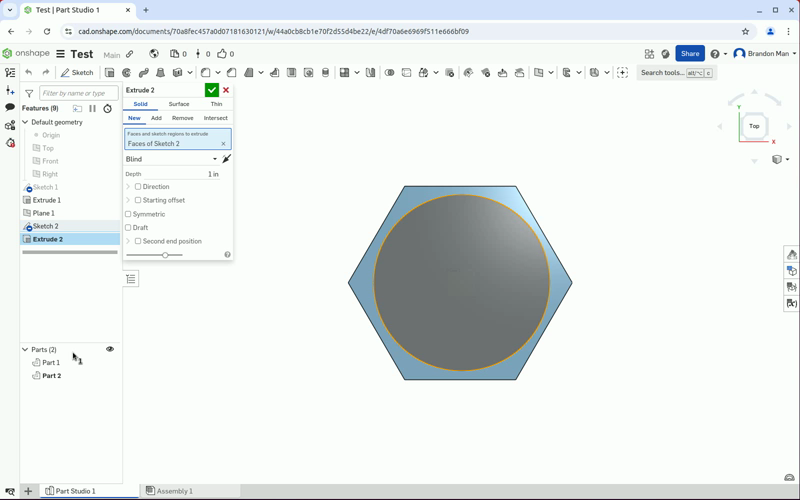
mouse_move(143, 106)
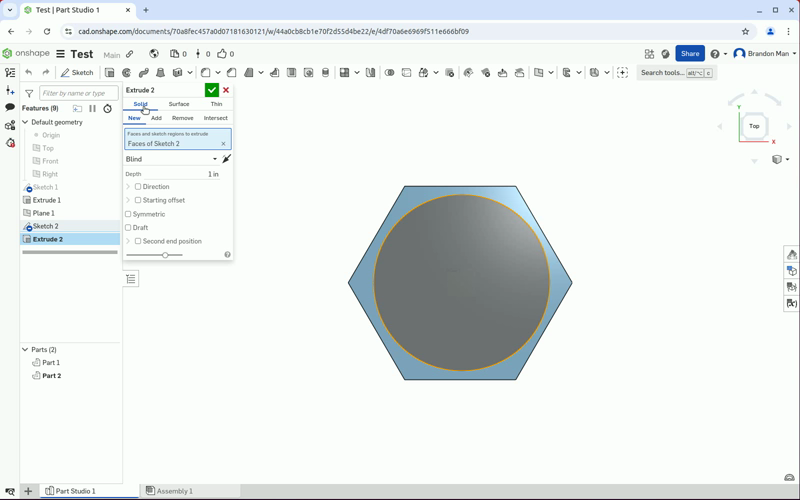
click(143, 106)
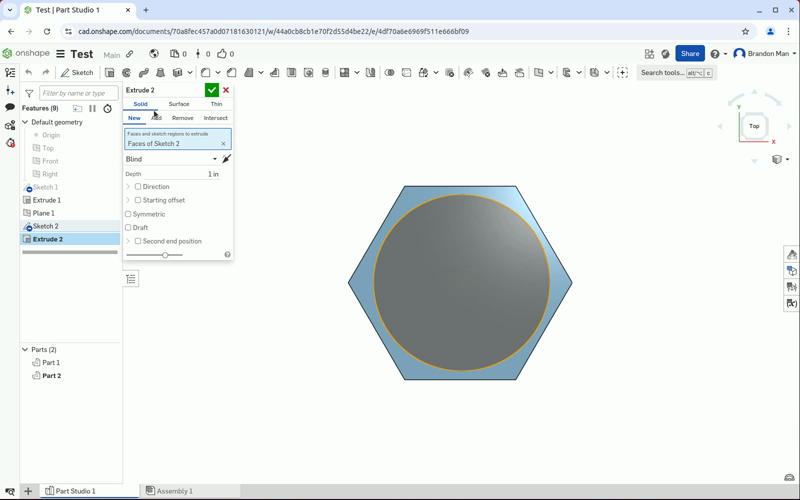
mouse_move(186, 120)
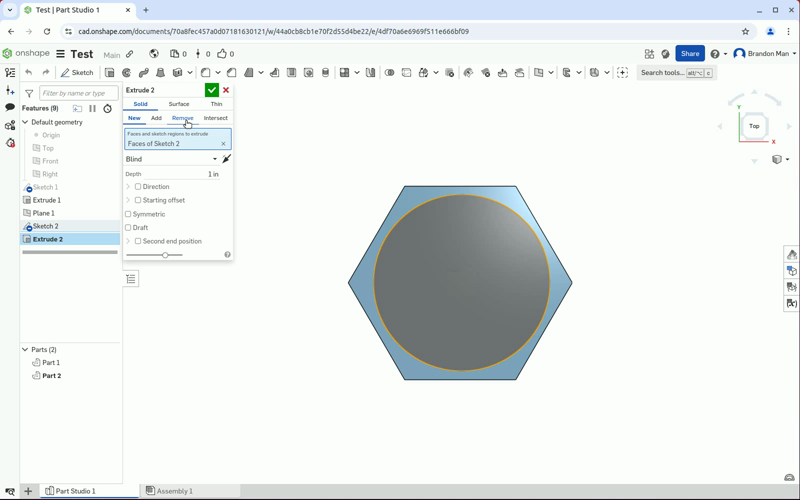
click(186, 120)
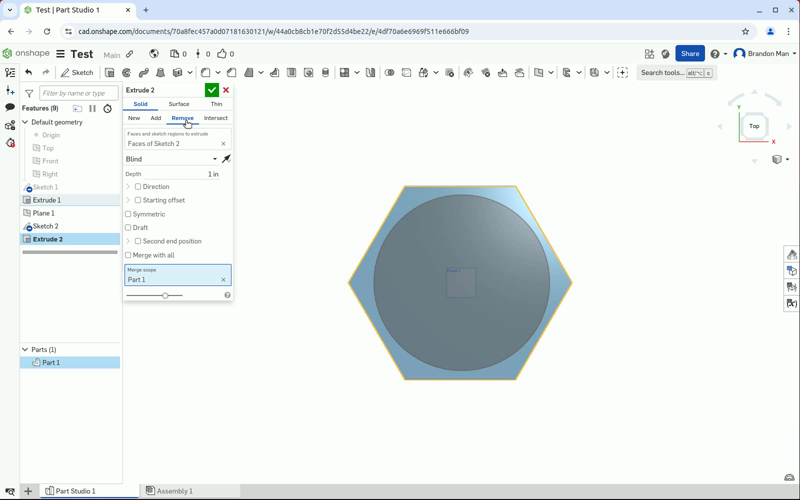
key(tab, 4)
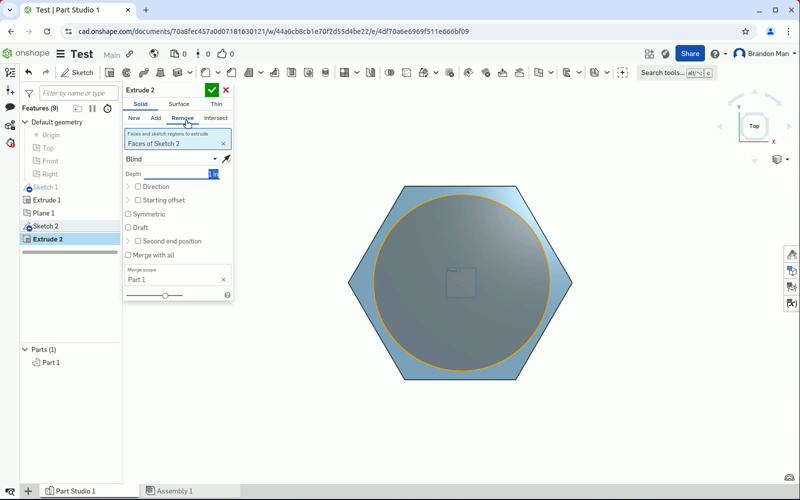
text(1.685)
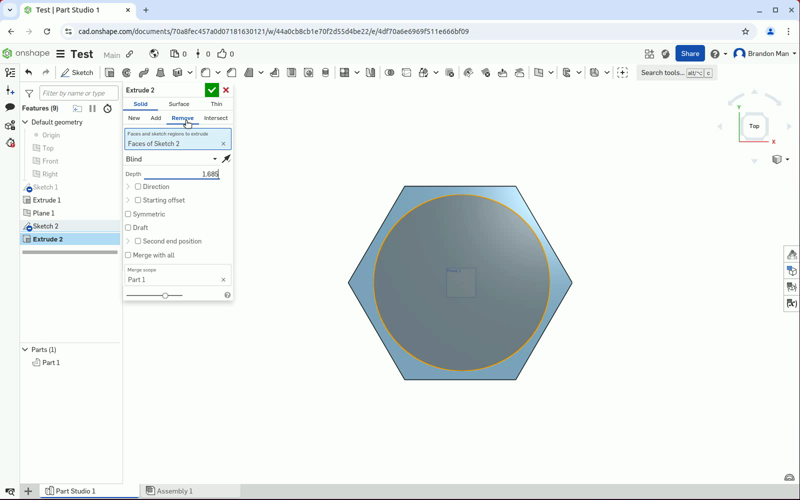
key(tab, 6)
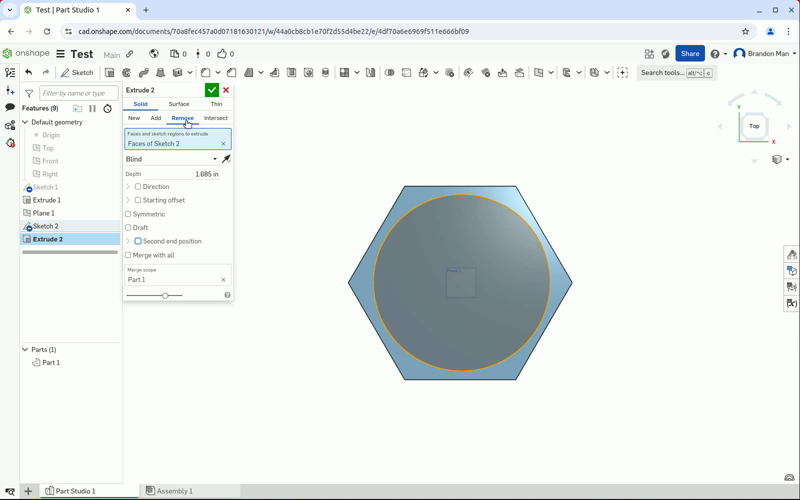
key(space)
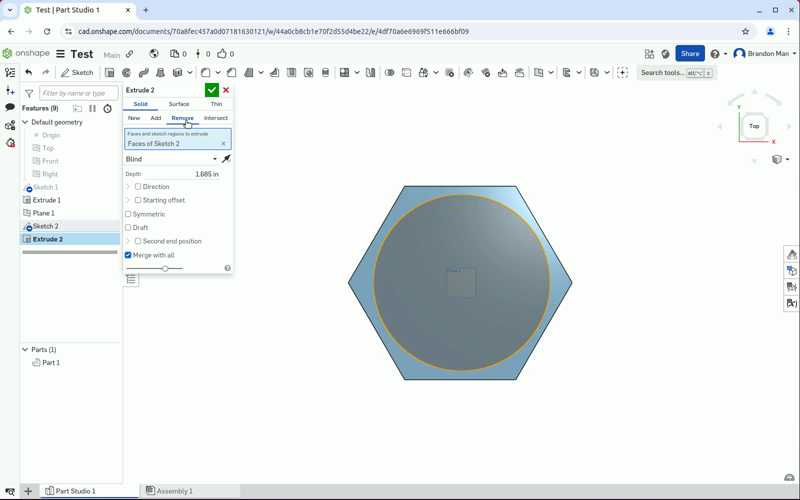
key(enter)
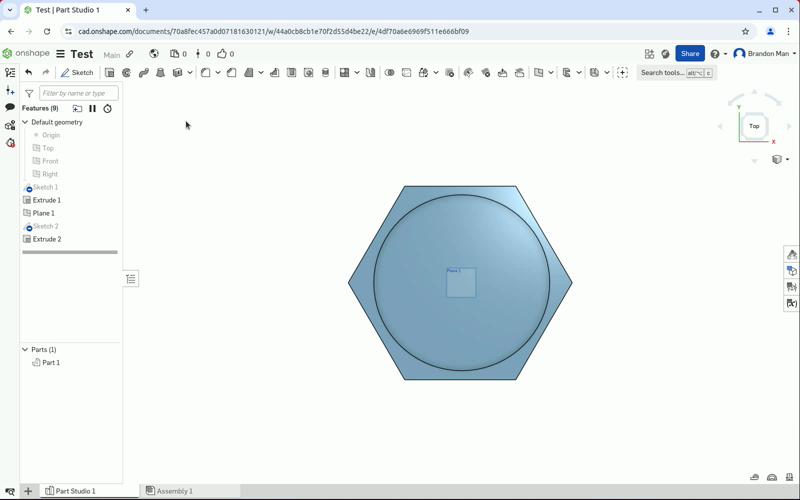
key(shift+h)
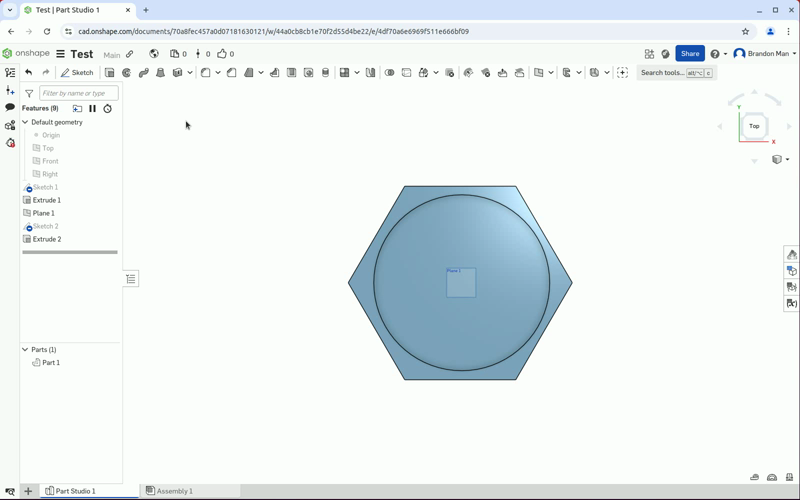
key(shift+h)
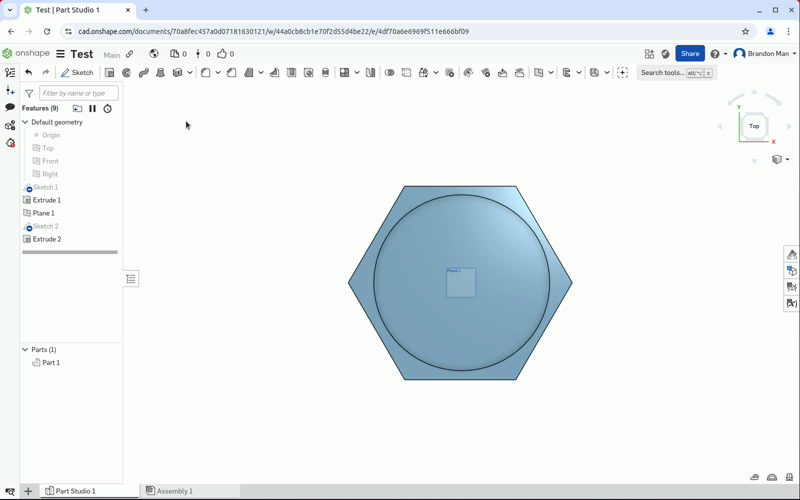
key(shift+7)
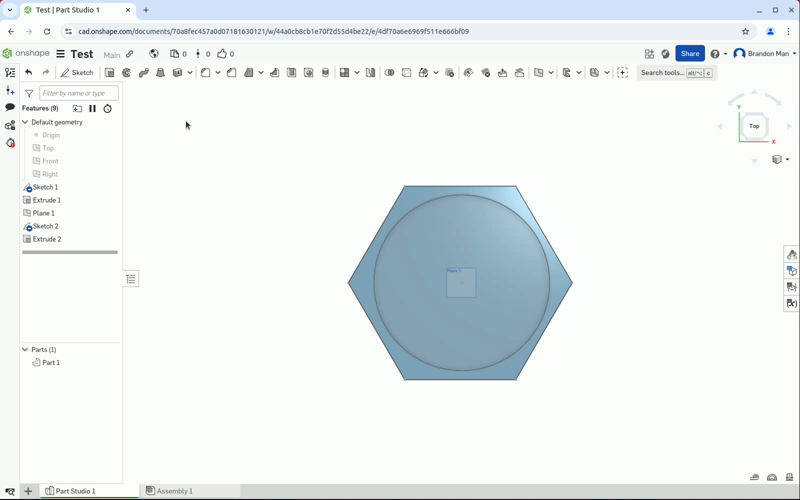
key(up, 3)
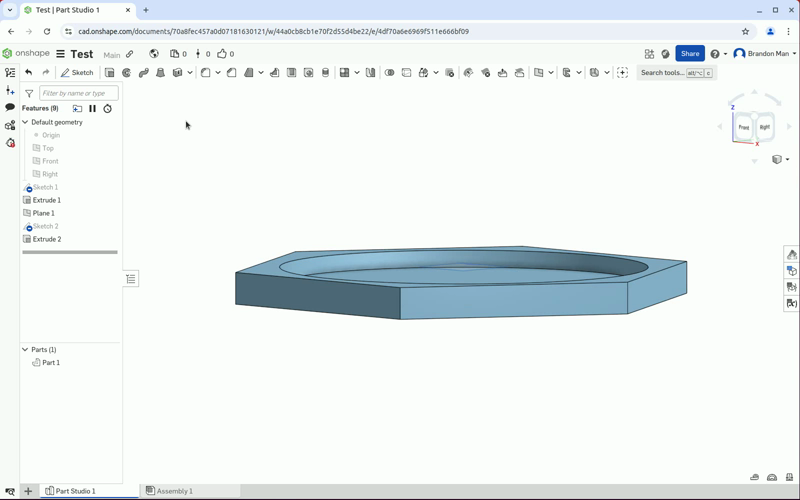
key(left, 3)
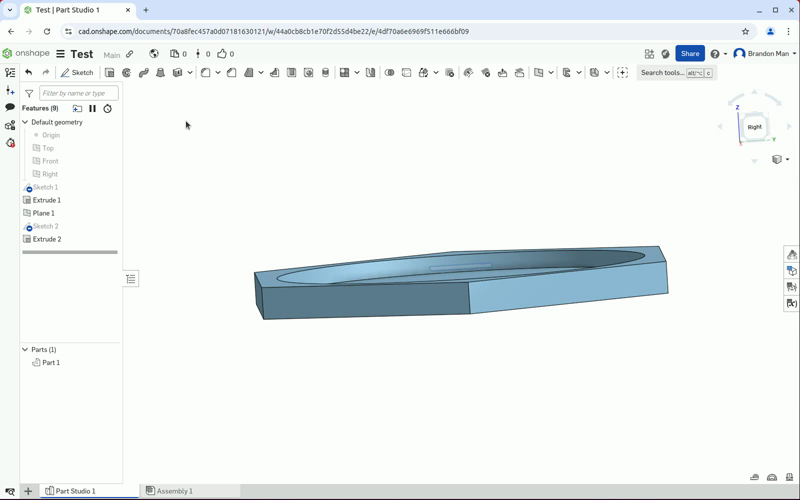
key(right, 3)
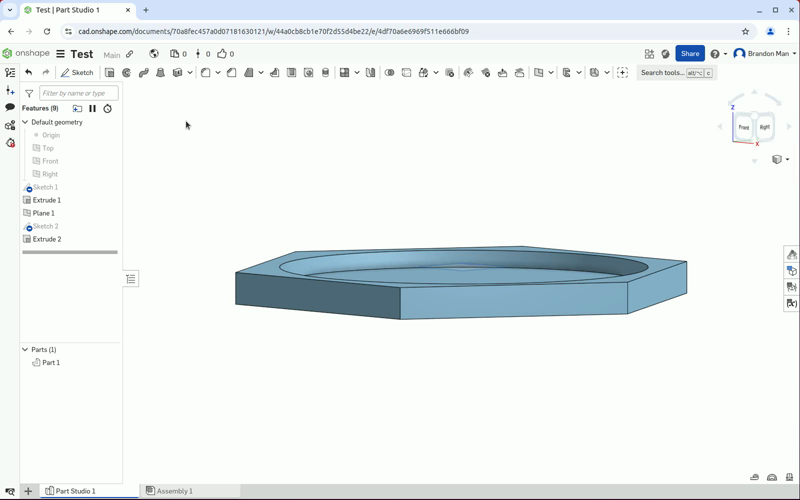
key(down, 3)
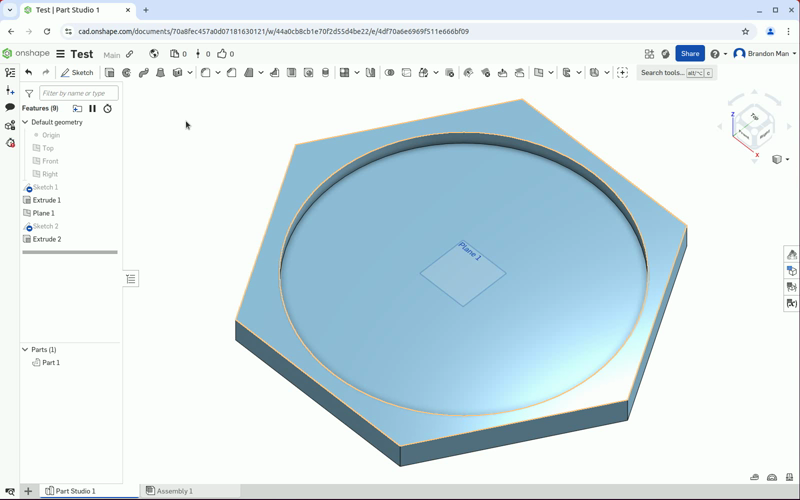
mouse_move(73, 189)
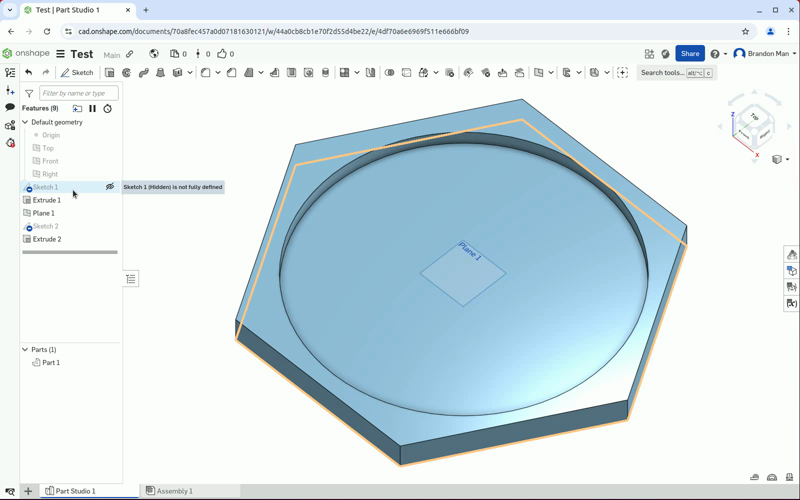
click(73, 189)